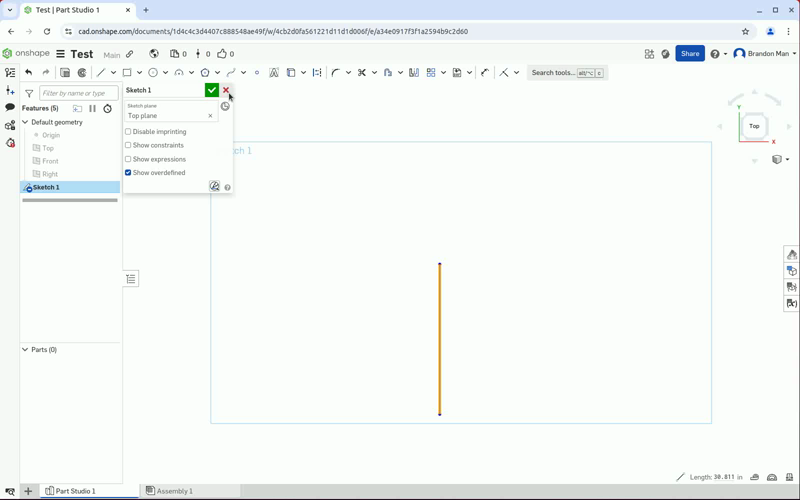
key(shift+h)
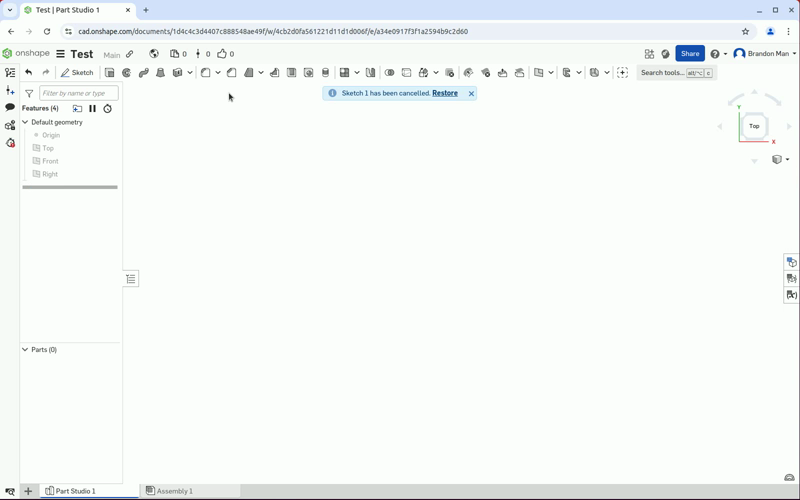
mouse_move(73, 352)
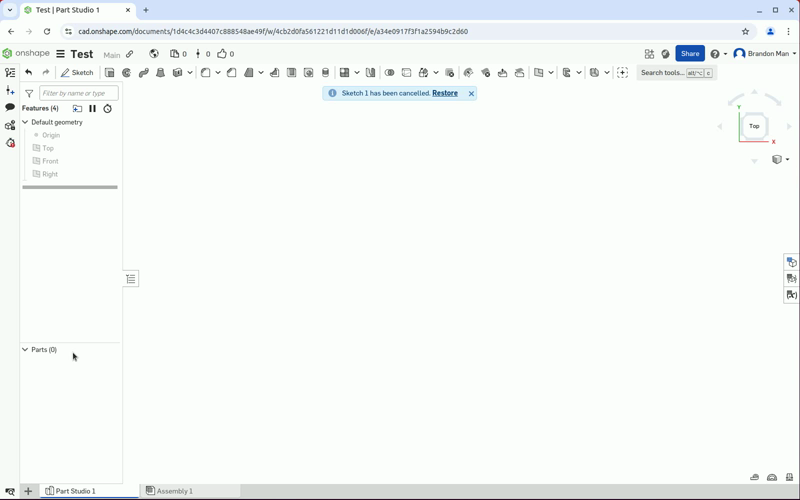
key(y)
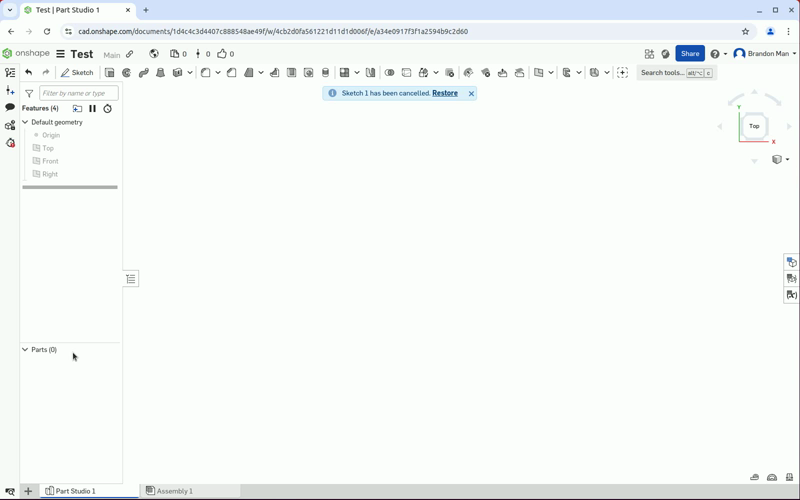
key(shift+p)
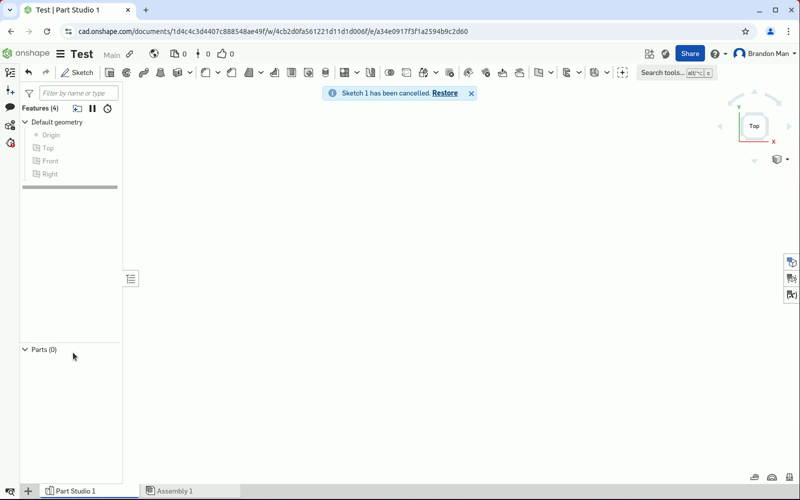
key(space)
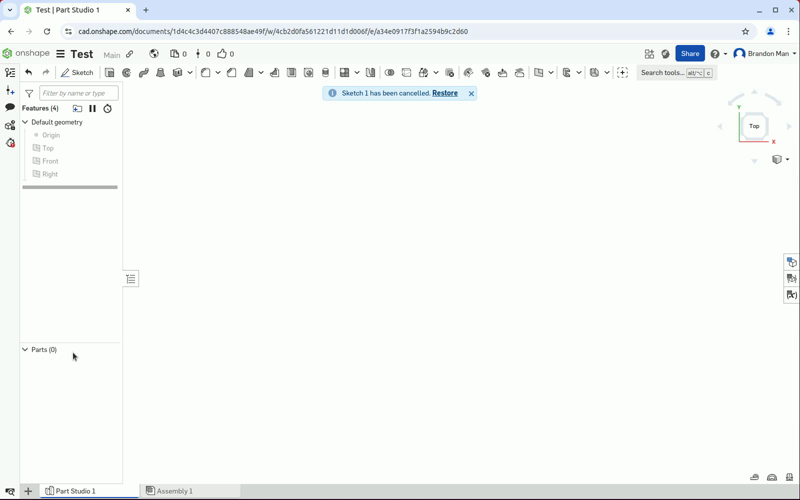
key_down(shift)
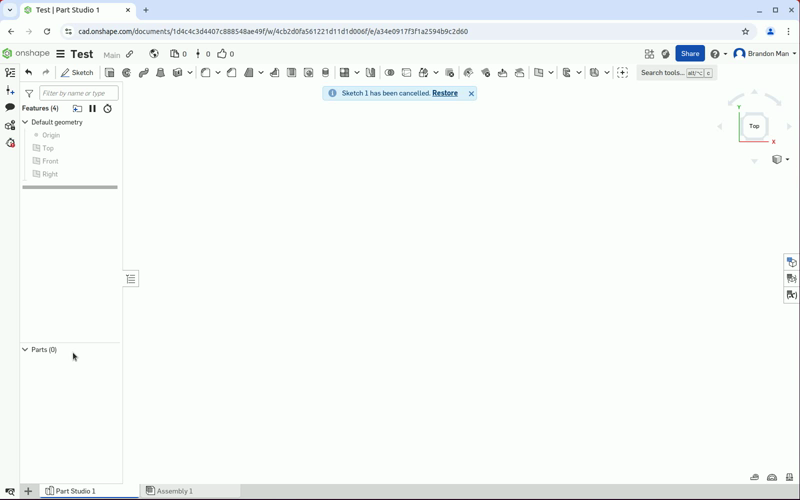
key(up)
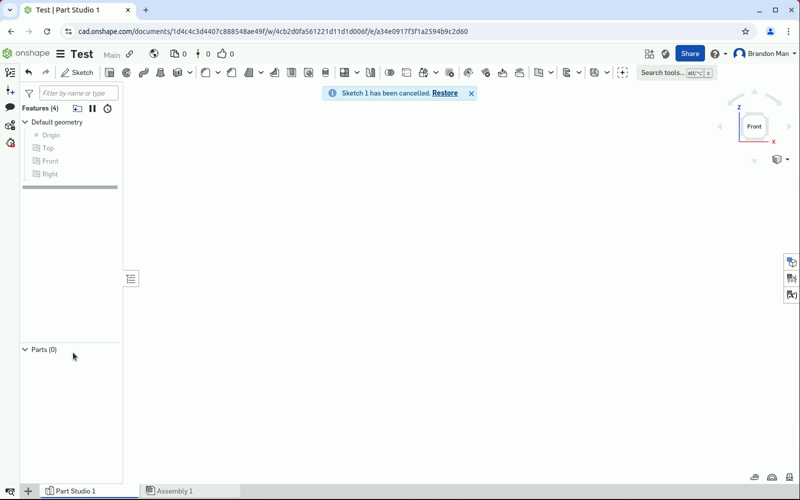
key_up(shift)
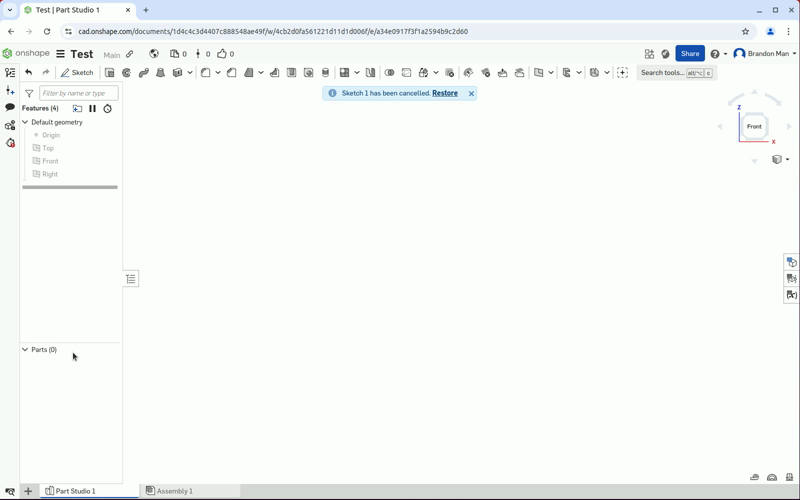
mouse_move(73, 352)
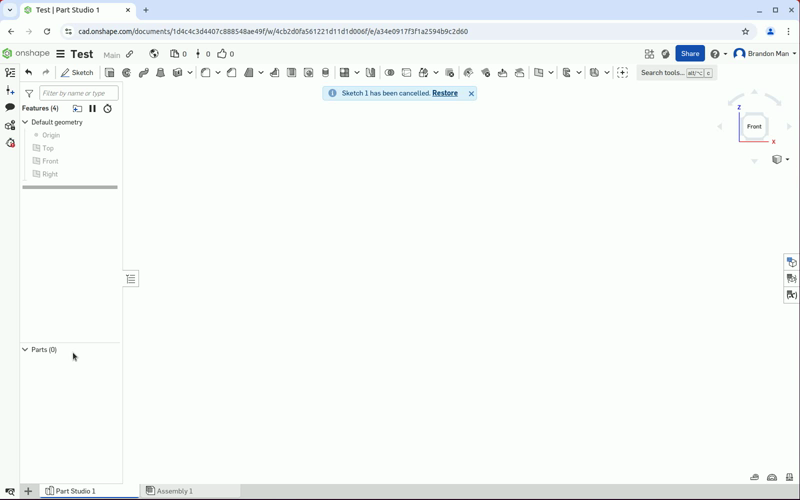
key(shift+y)
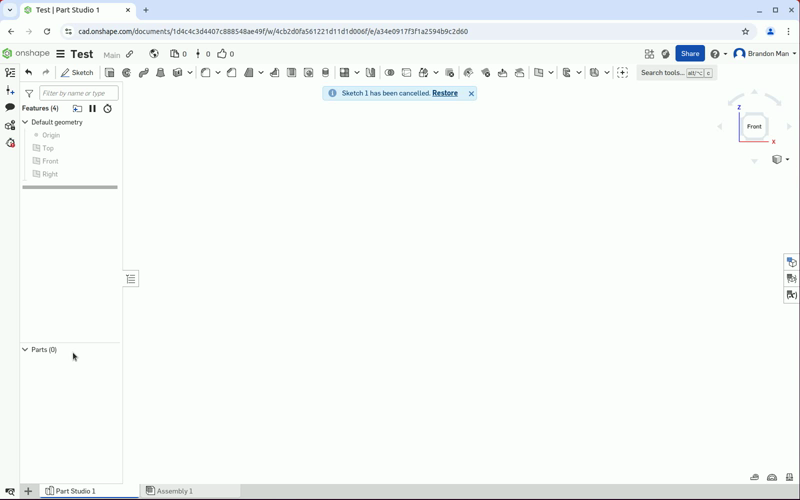
key(shift+s)
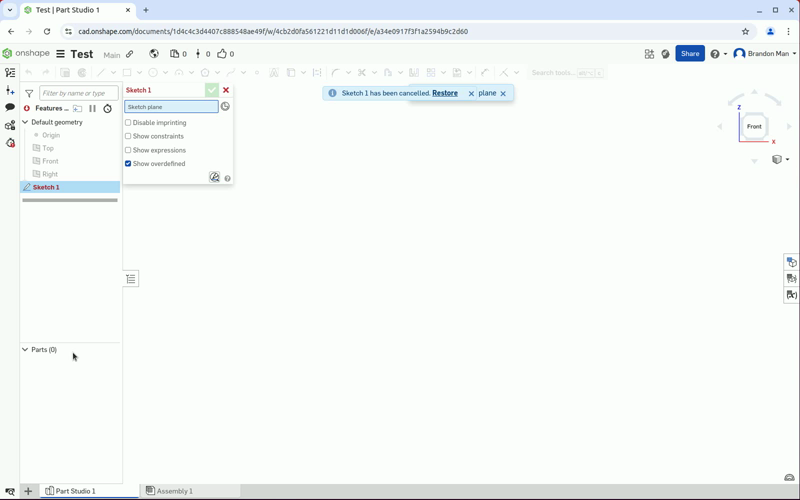
mouse_move(73, 163)
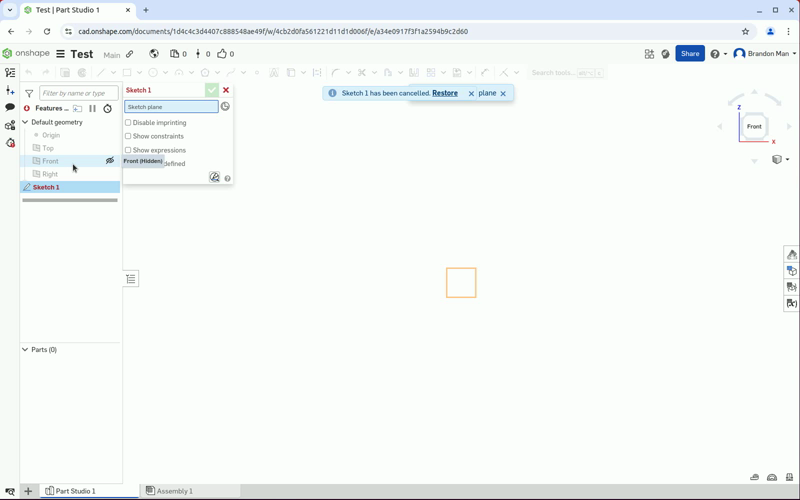
click(73, 163)
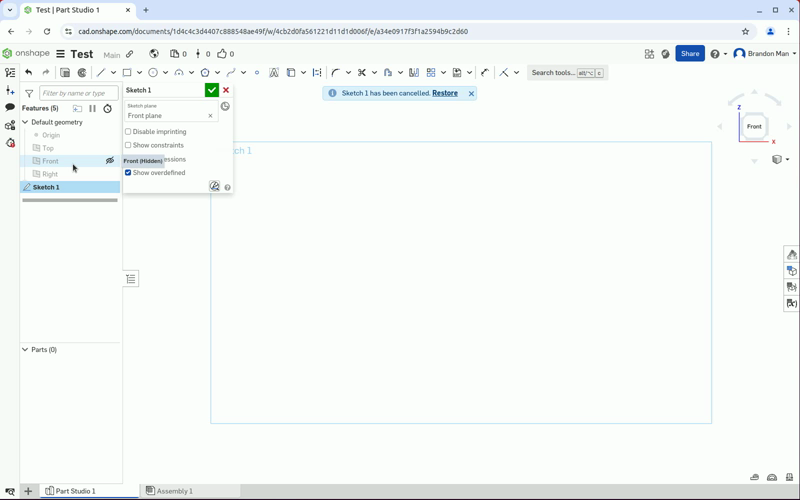
mouse_move(73, 352)
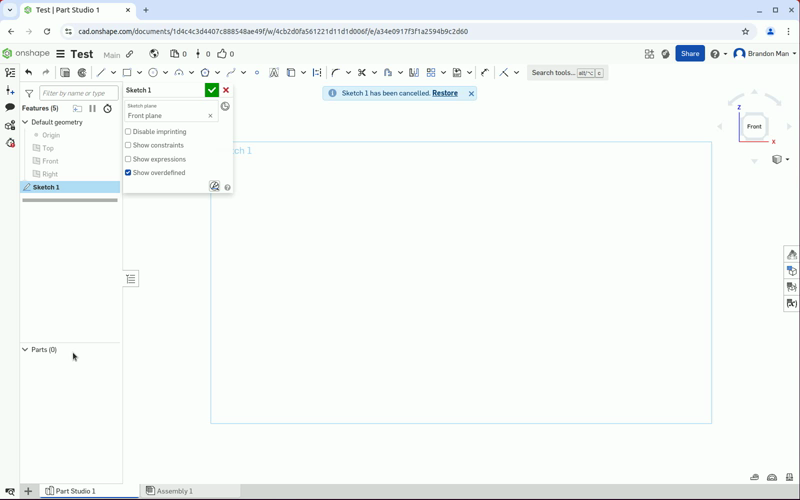
key(y)
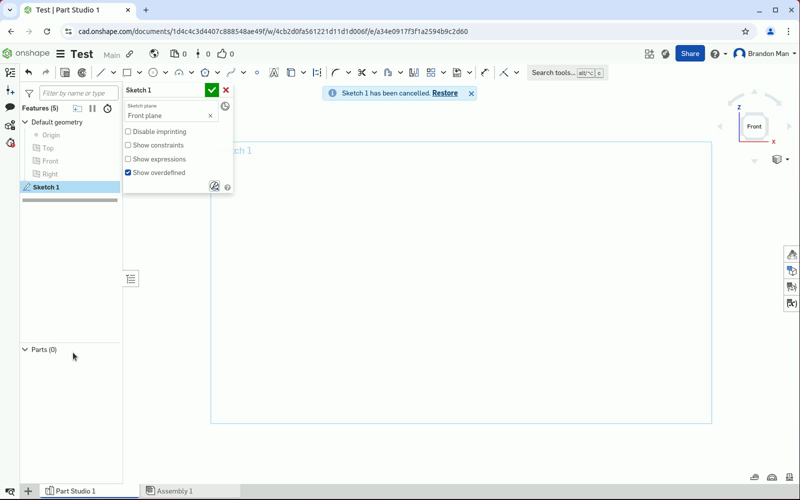
key(l)
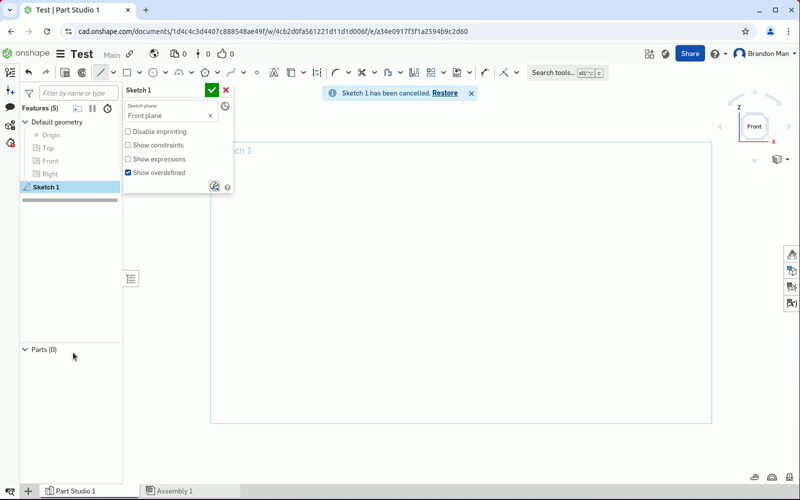
key_down(shift)
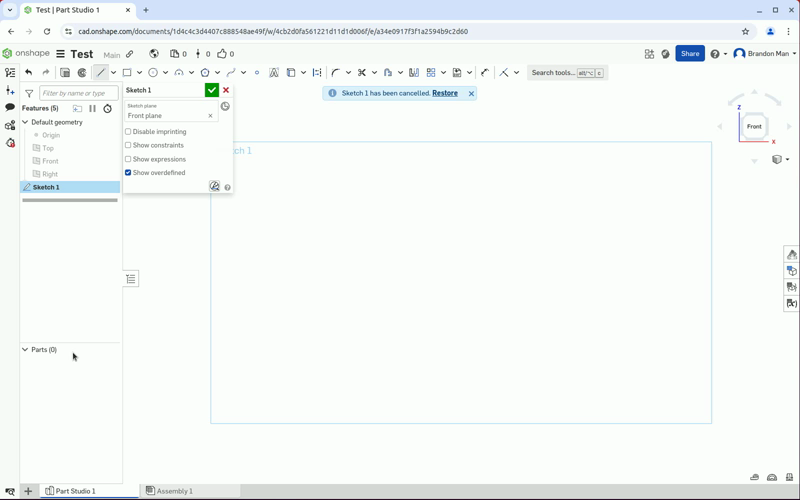
mouse_move(350, 386)
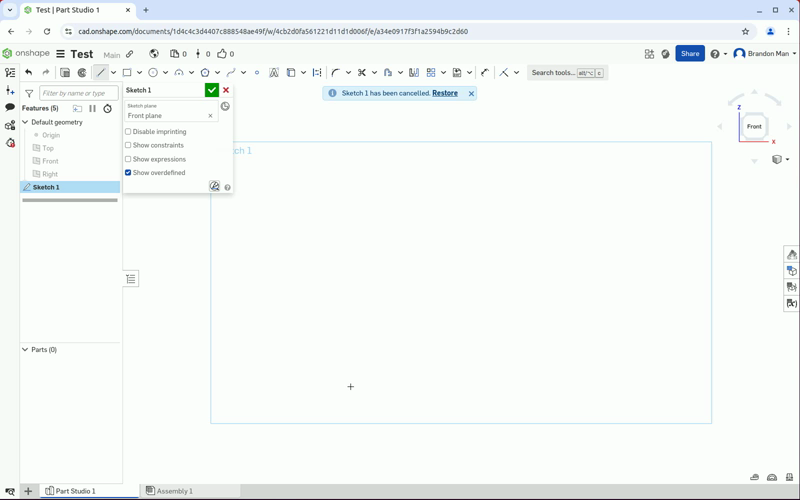
click(350, 386)
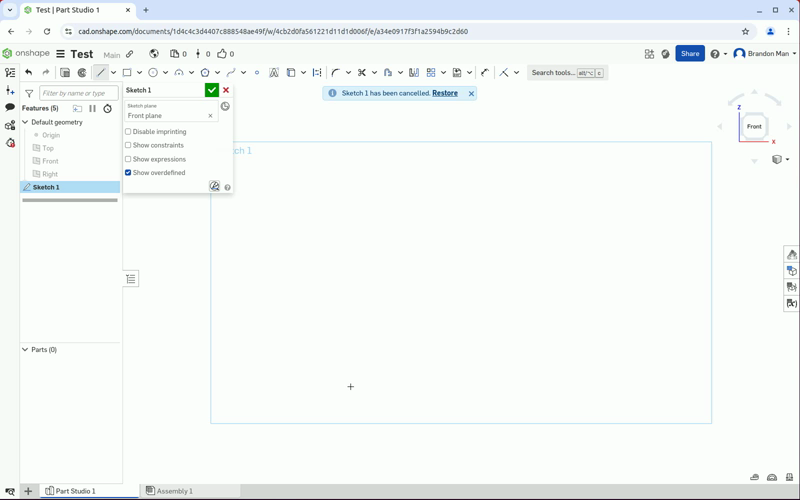
key_up(shift)
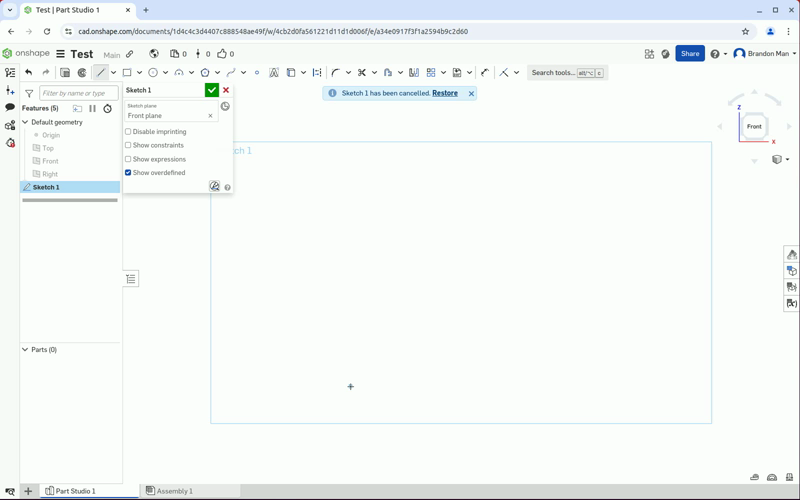
key_down(shift)
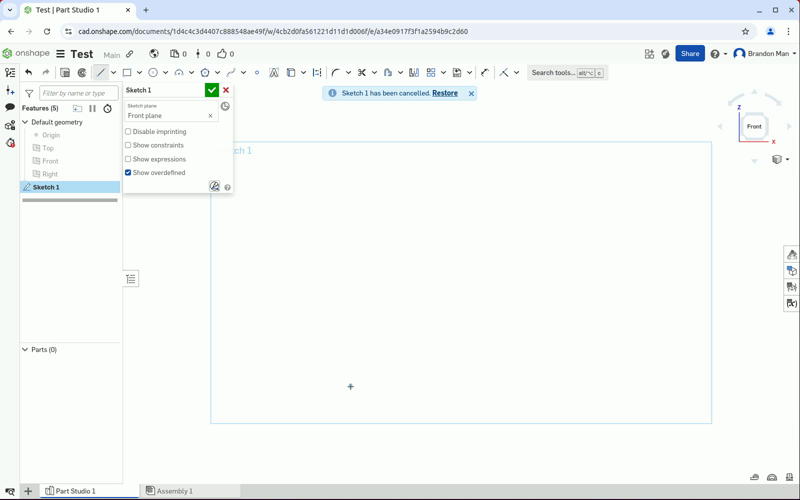
mouse_move(380, 386)
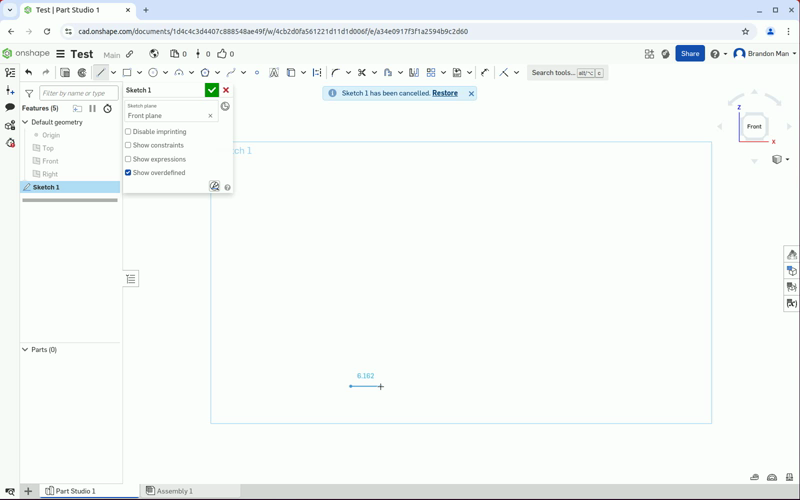
mouse_move(410, 386)
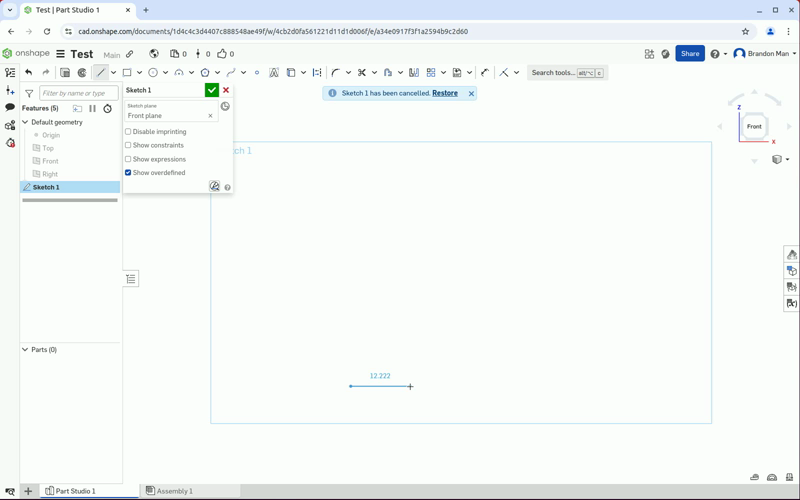
click(410, 386)
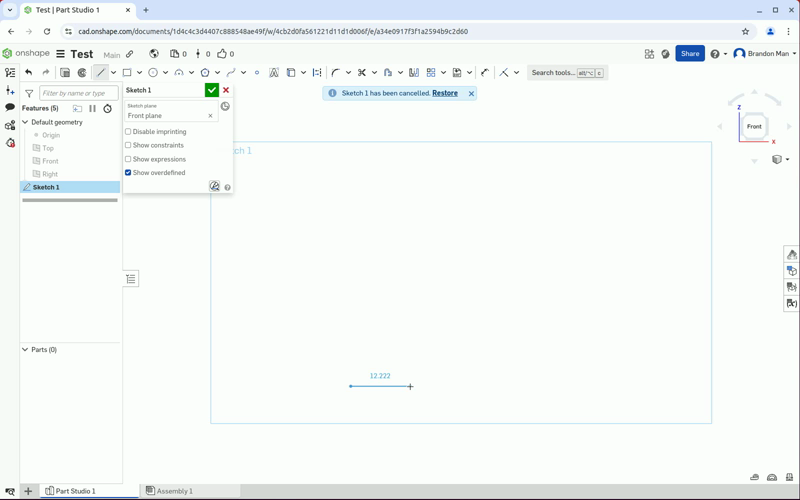
key_up(shift)
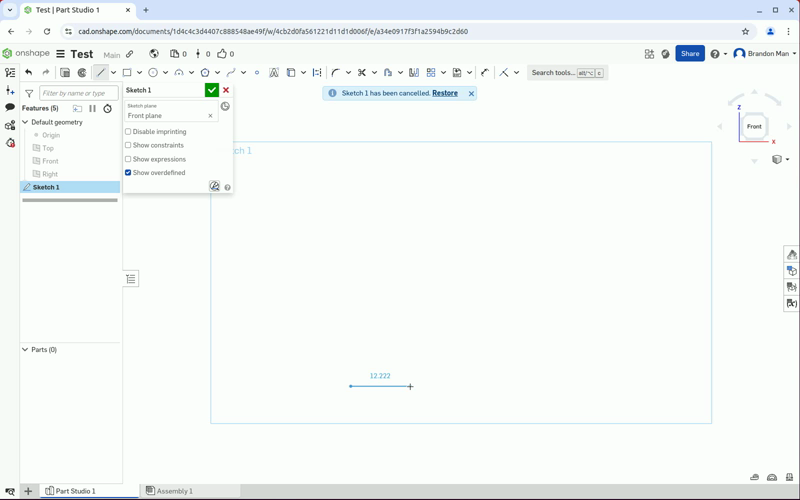
key_down(shift)
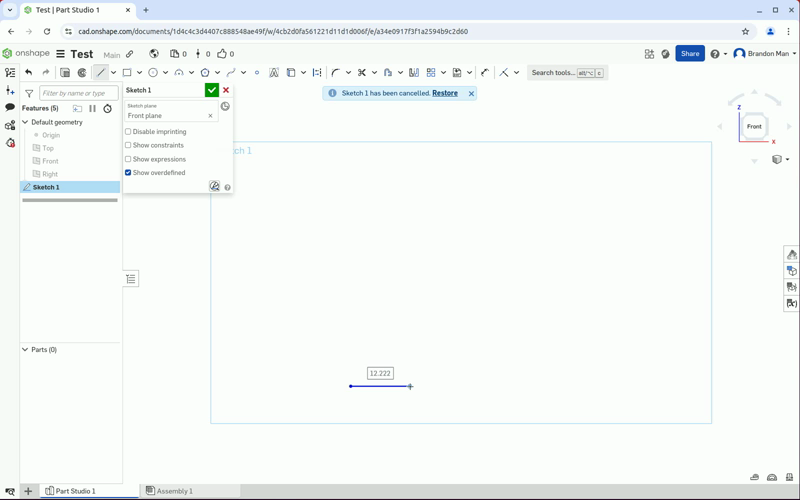
mouse_move(410, 282)
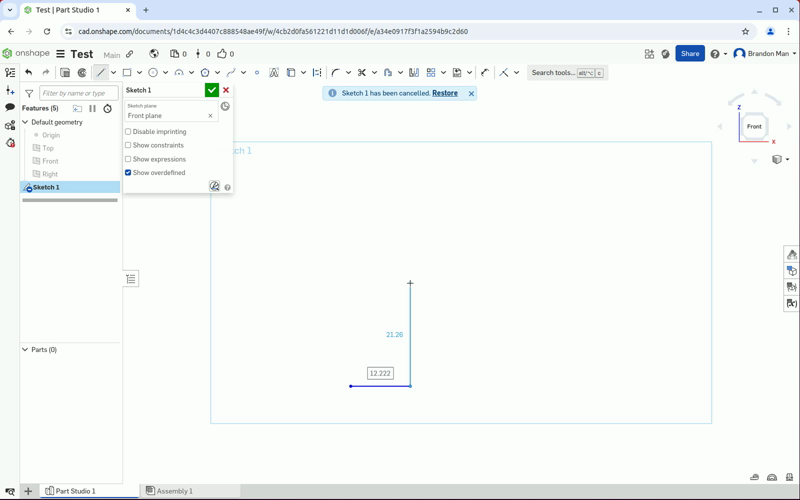
click(410, 282)
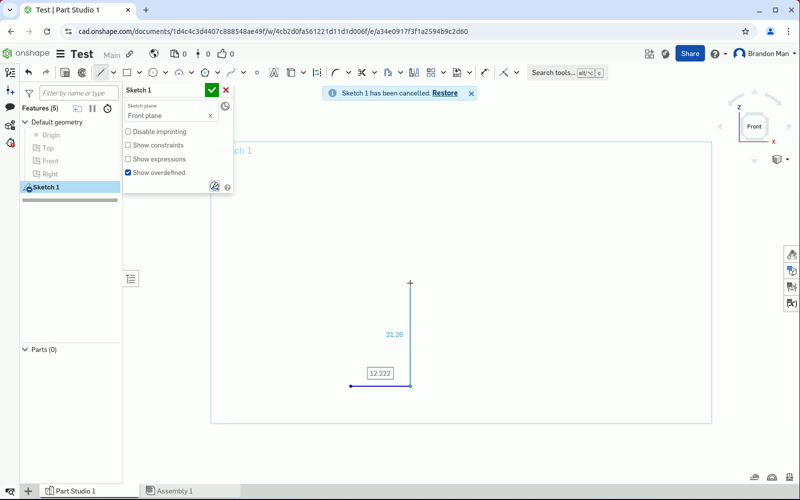
key_up(shift)
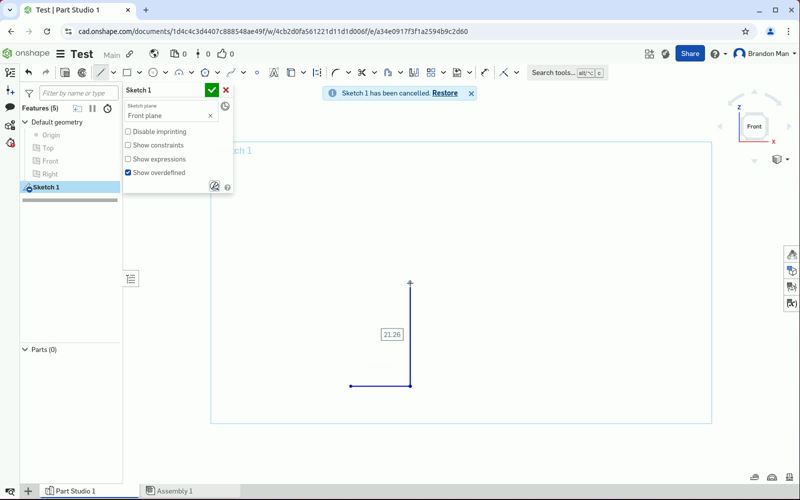
key_down(shift)
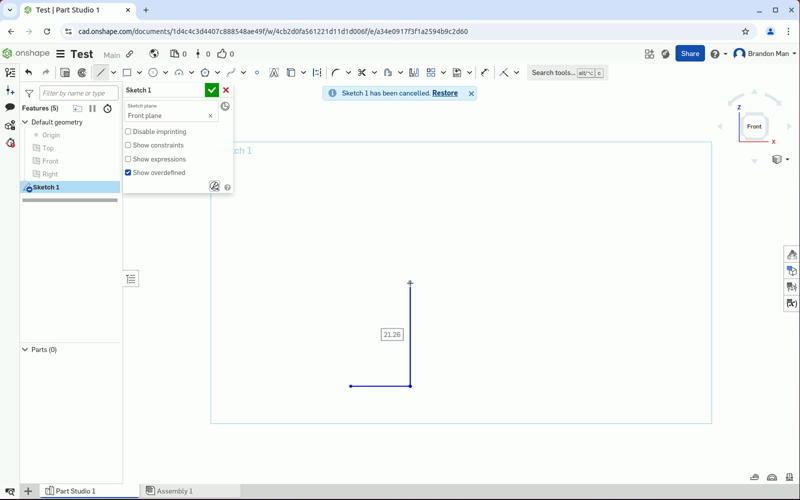
mouse_move(440, 282)
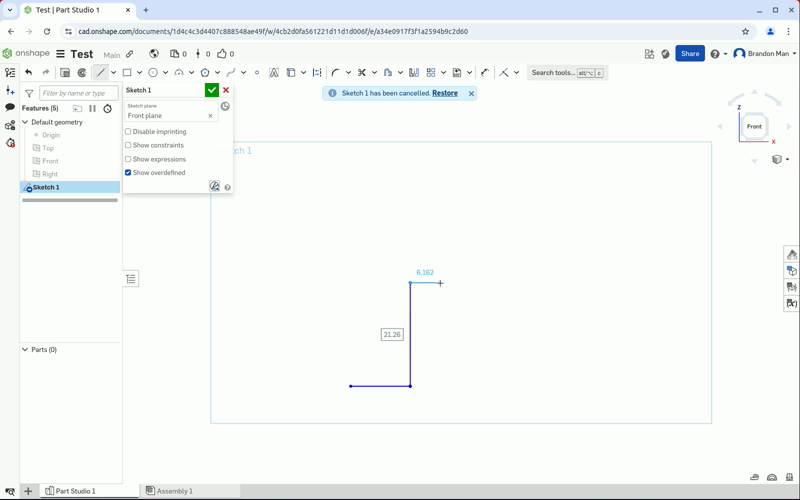
mouse_move(350, 282)
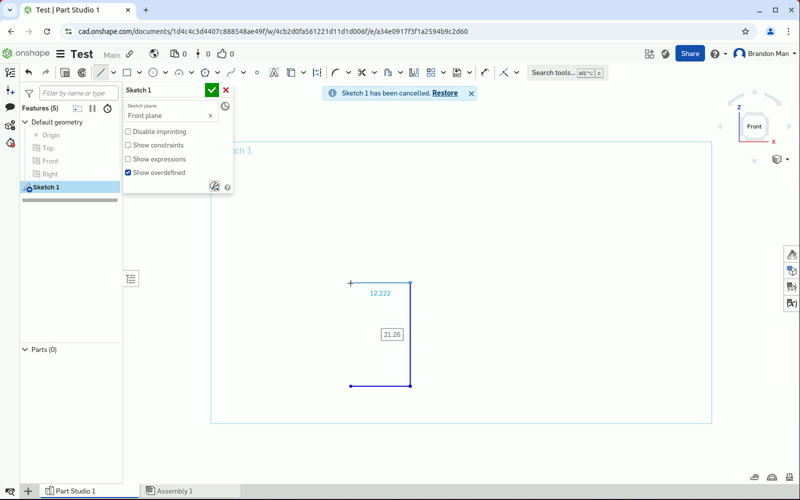
click(350, 282)
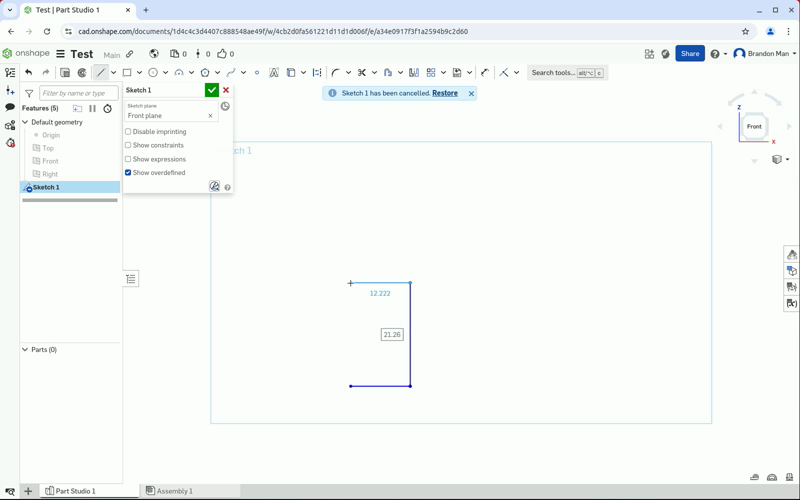
key_up(shift)
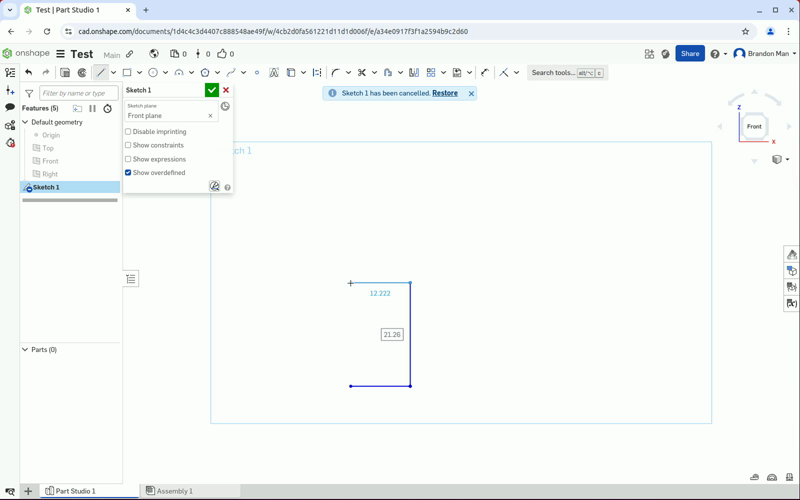
key_down(shift)
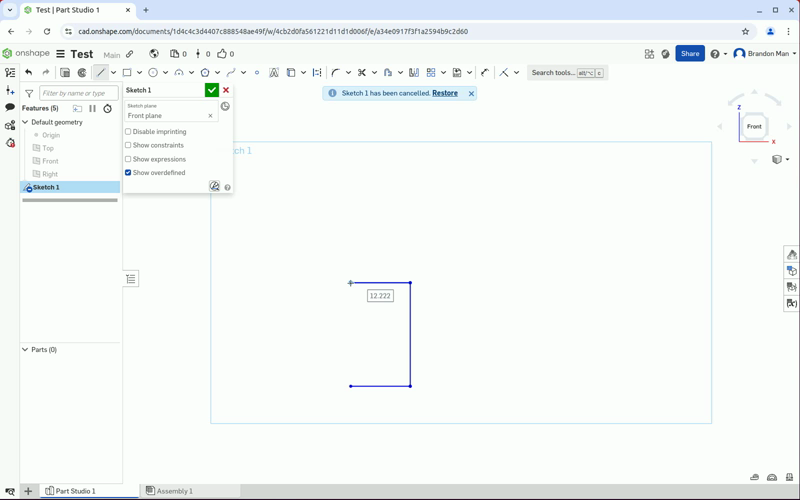
mouse_move(350, 386)
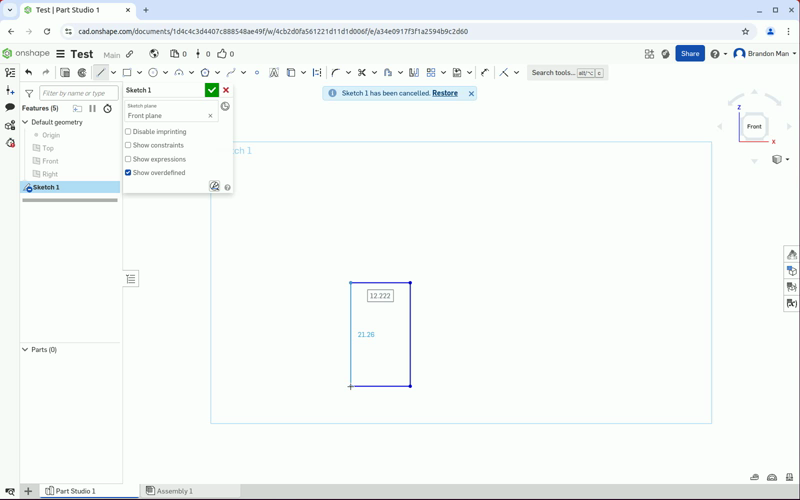
key_up(shift)
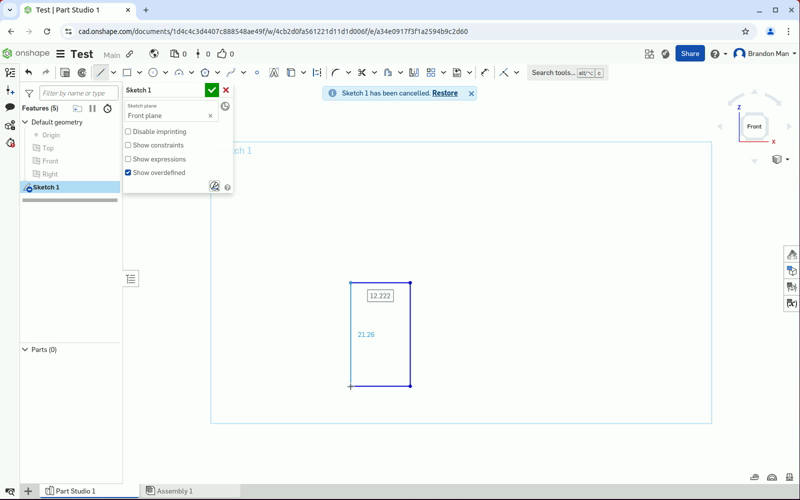
click(350, 386)
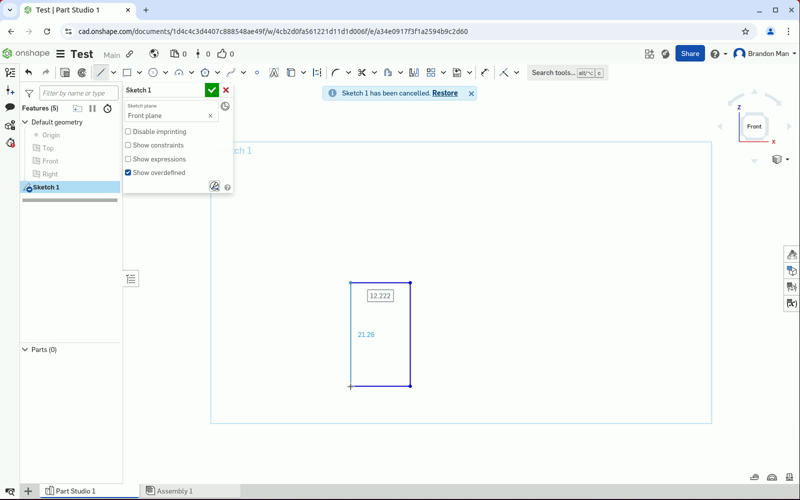
key(esc)
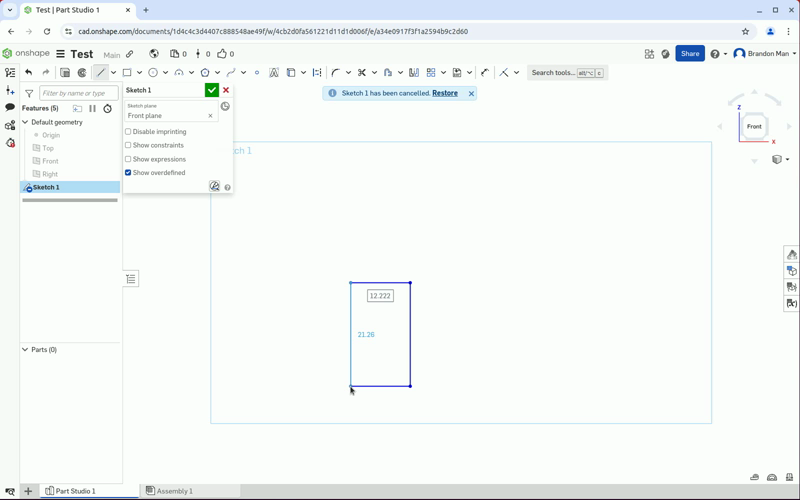
mouse_move(361, 380)
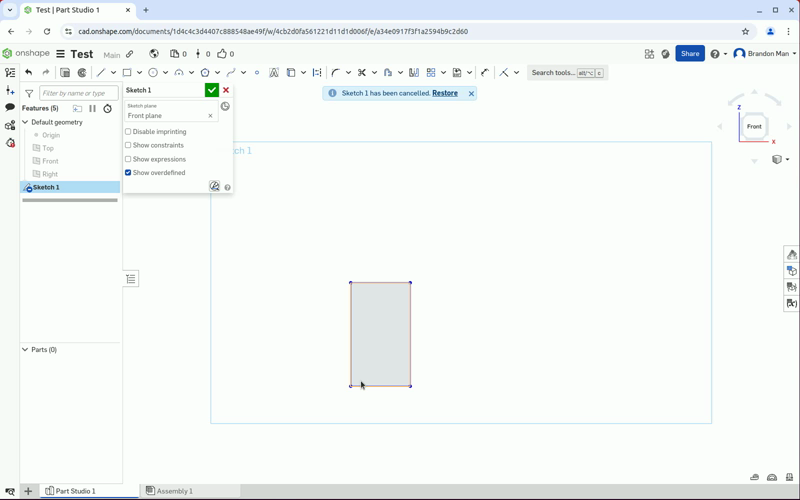
click(361, 380)
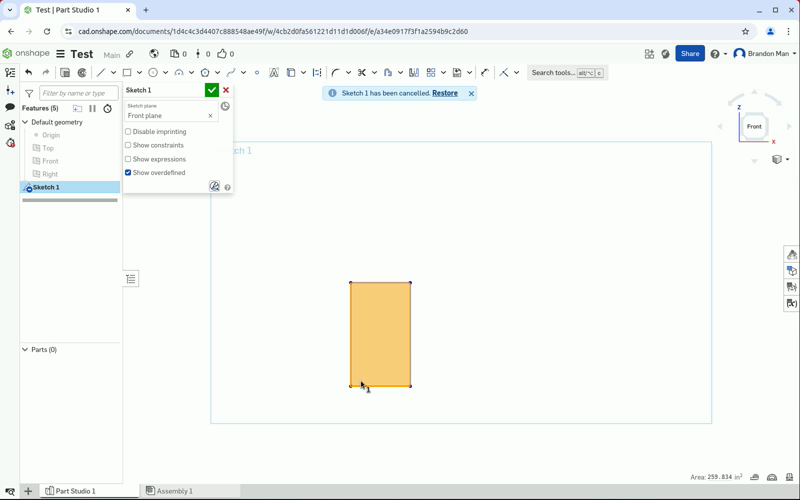
mouse_move(73, 352)
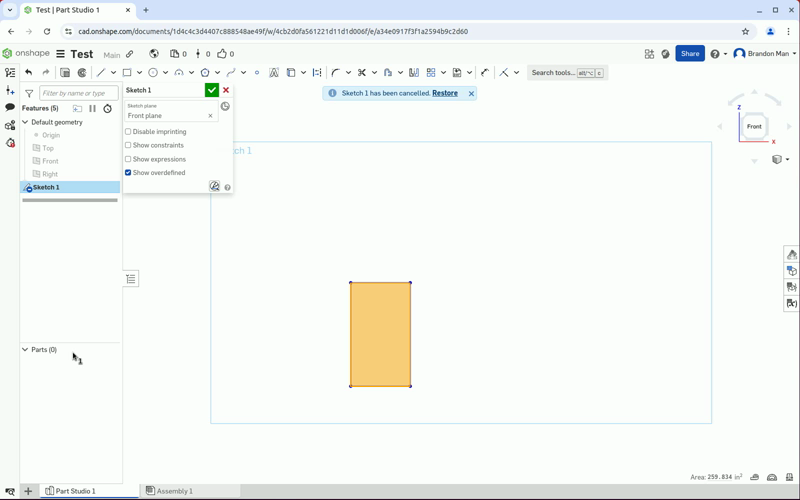
key(shift+y)
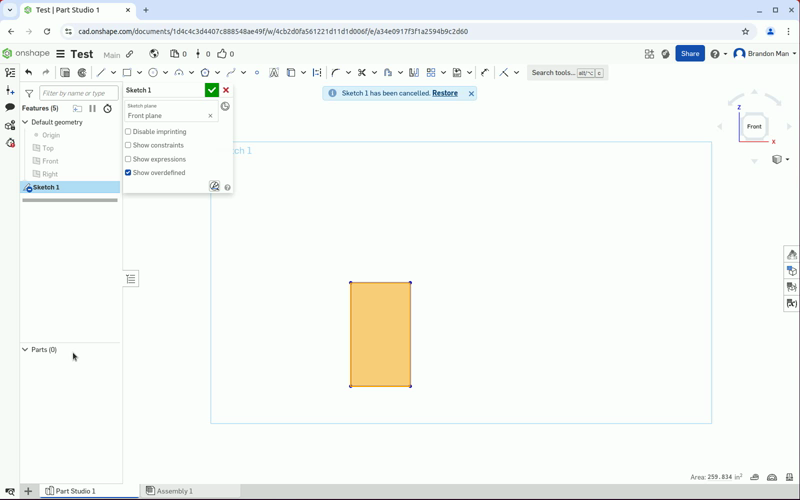
key(shift+e)
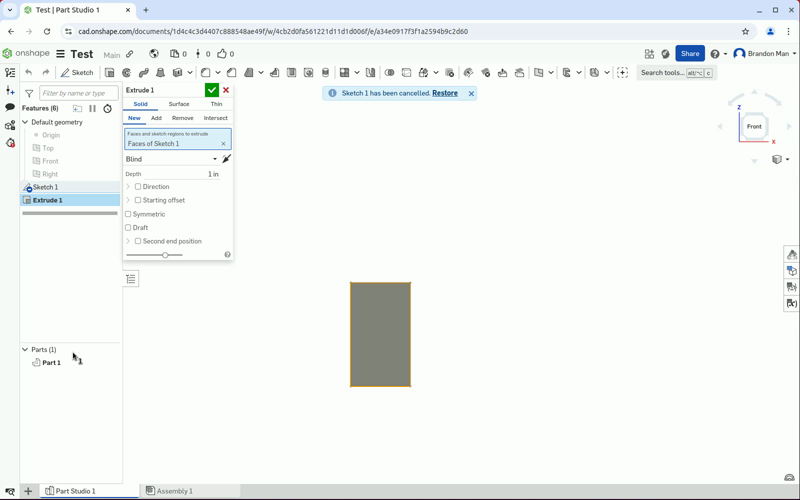
mouse_move(143, 106)
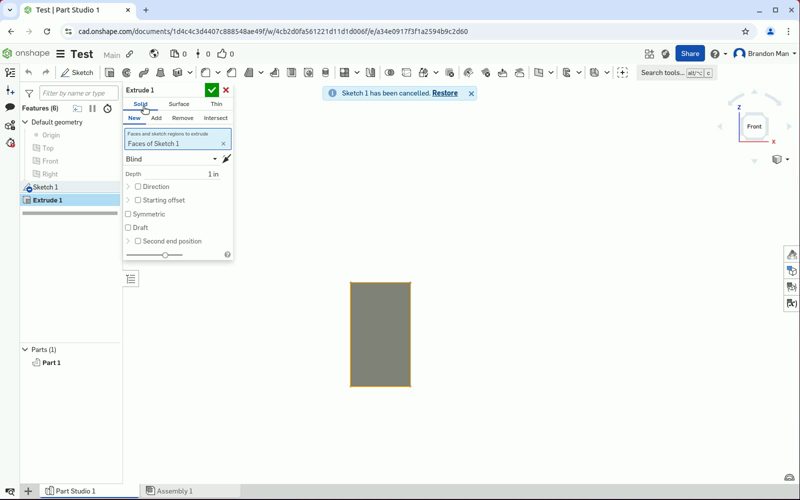
click(143, 106)
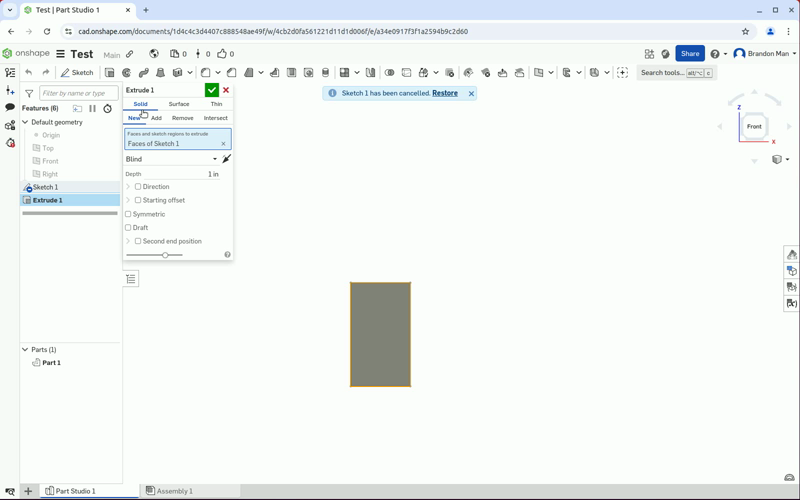
mouse_move(137, 120)
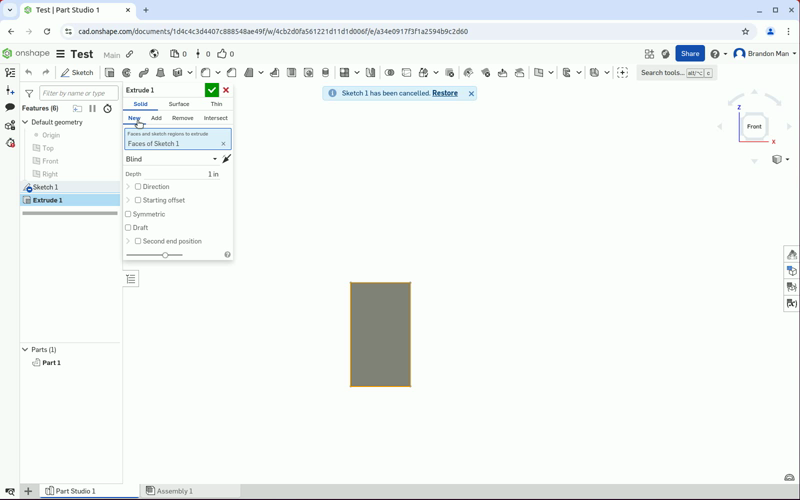
click(137, 120)
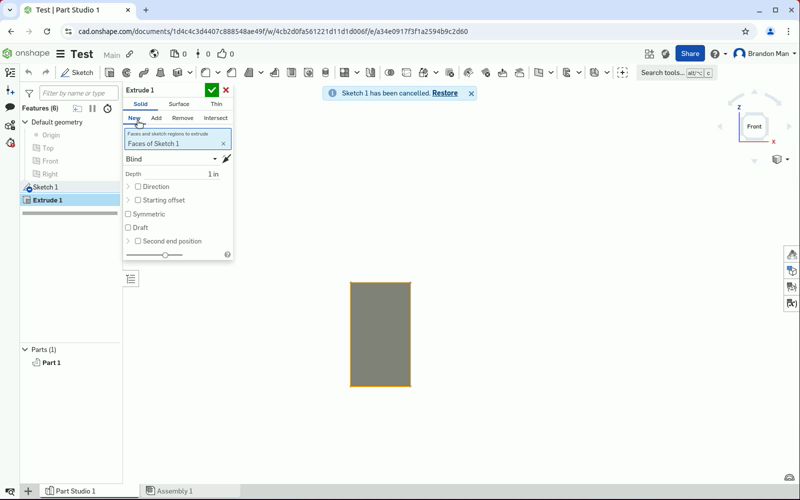
key(tab, 4)
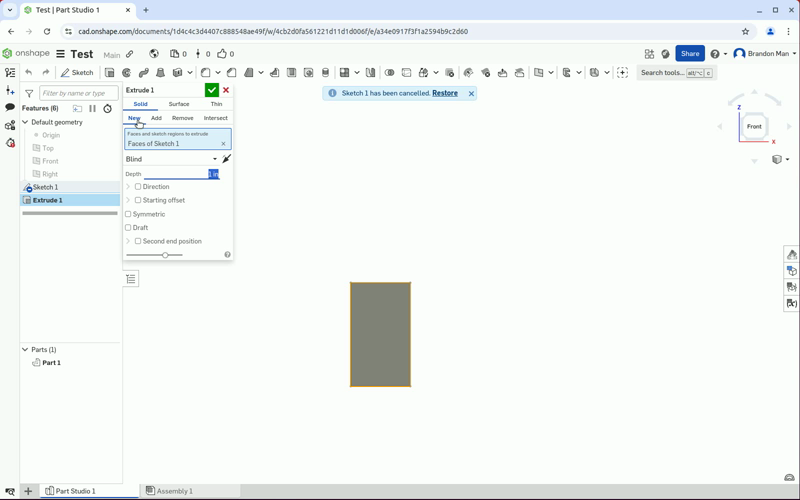
text(15.646)
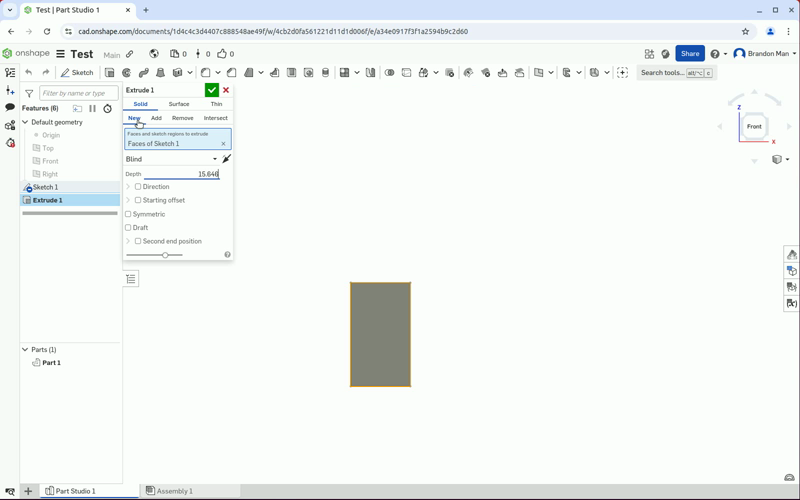
key(enter)
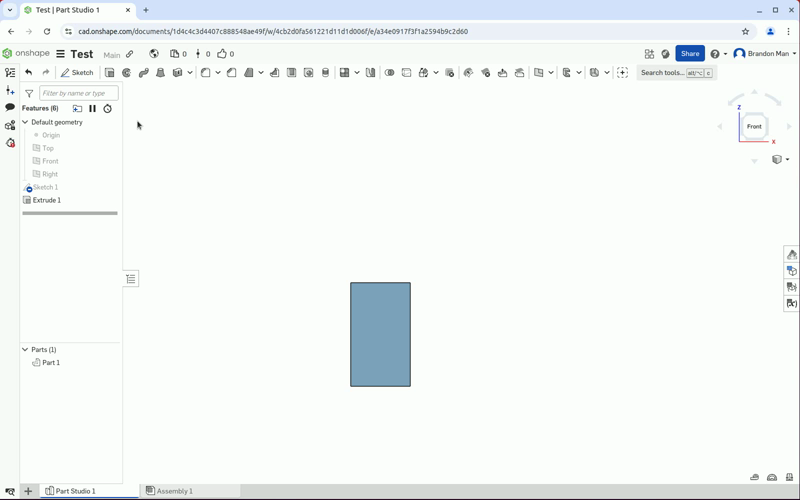
key(shift+h)
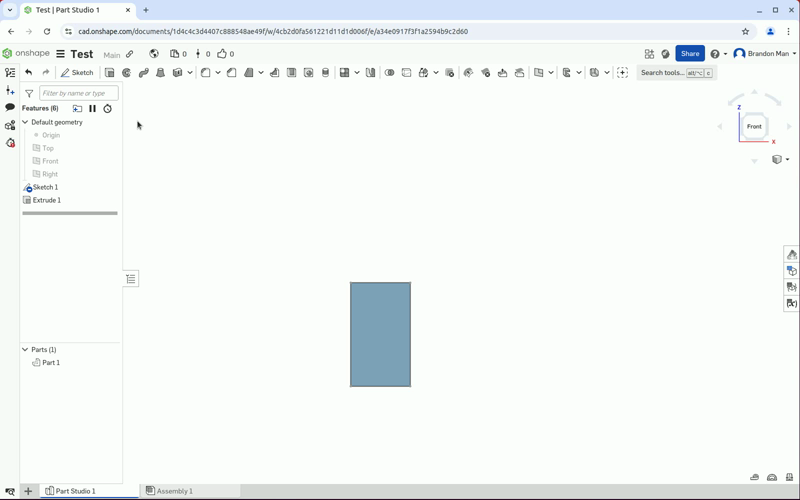
key(shift+h)
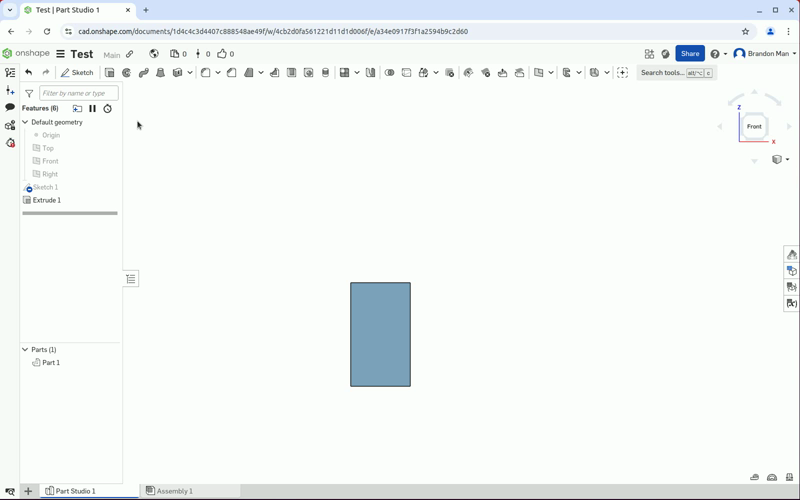
mouse_move(73, 189)
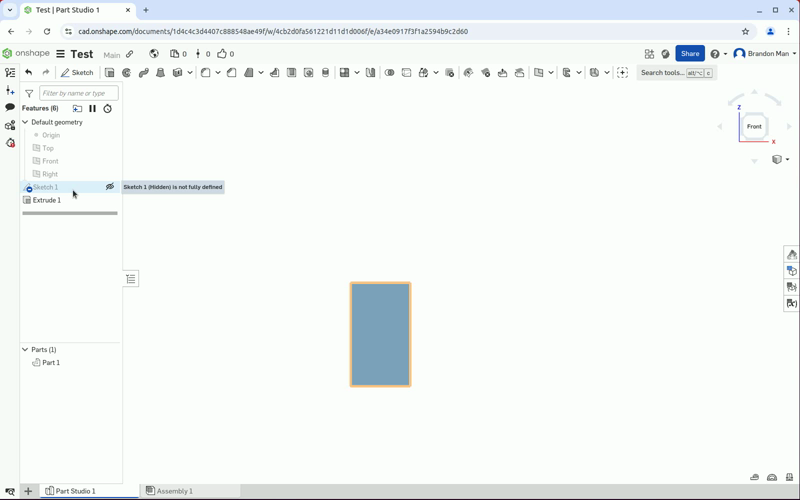
click(73, 189)
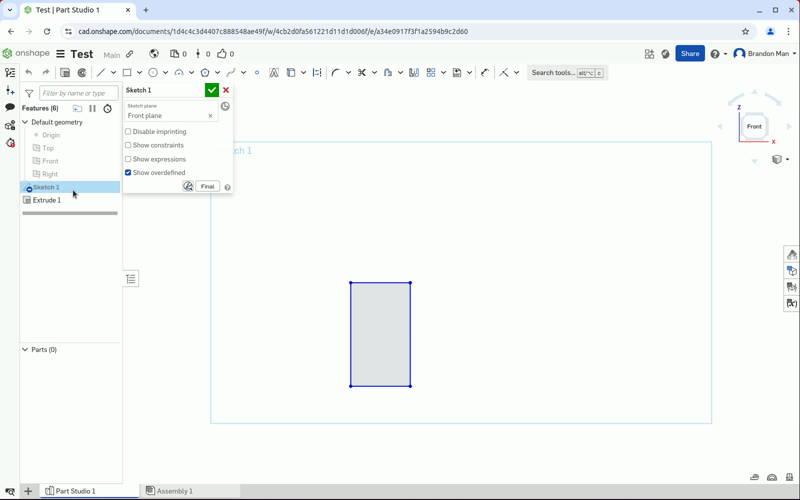
mouse_move(229, 92)
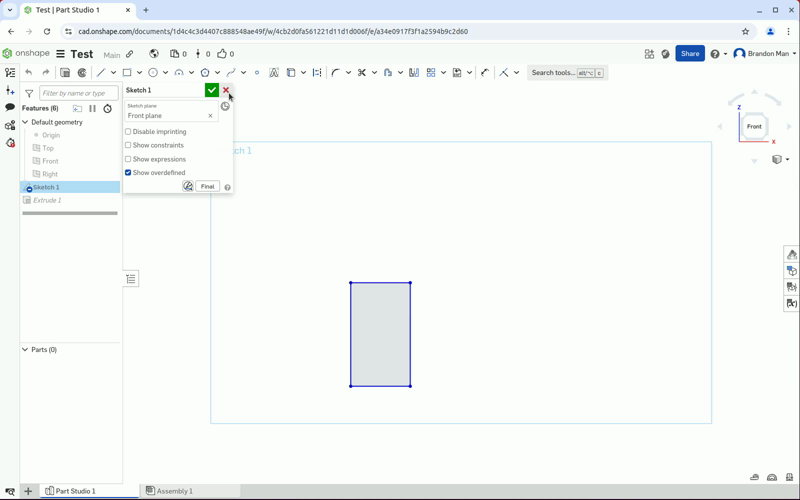
click(229, 92)
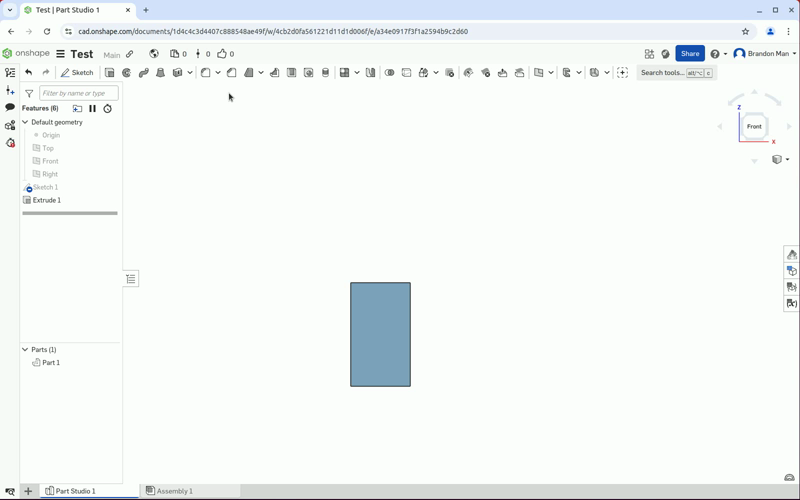
mouse_move(73, 352)
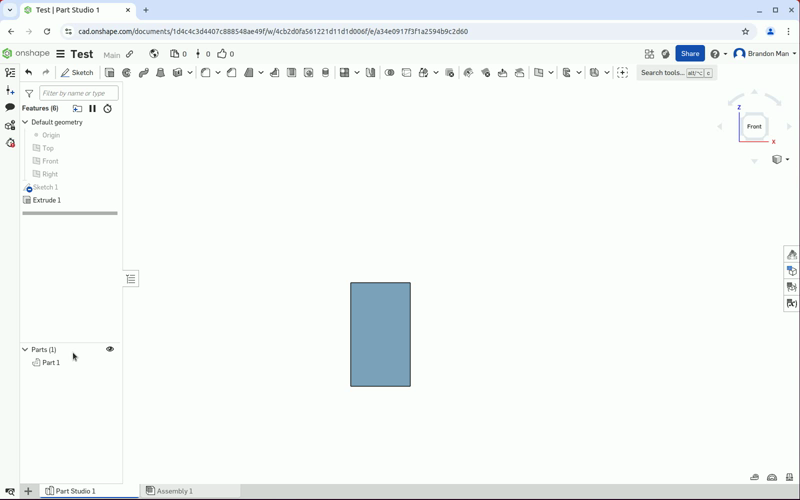
key(y)
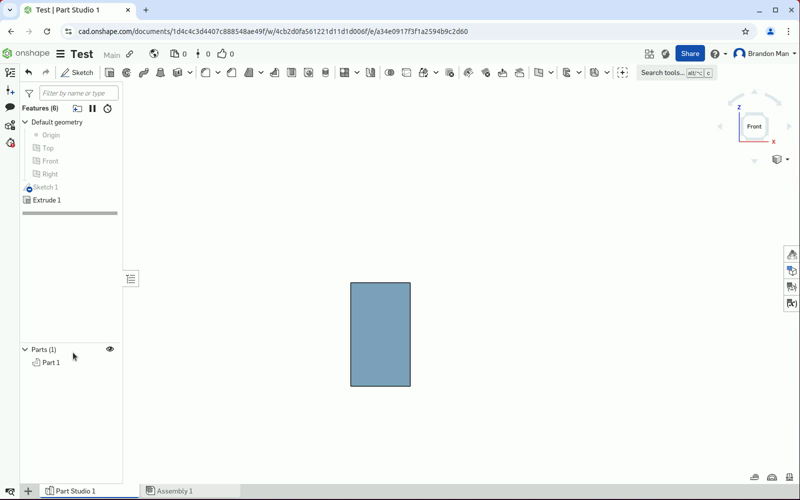
key(shift+p)
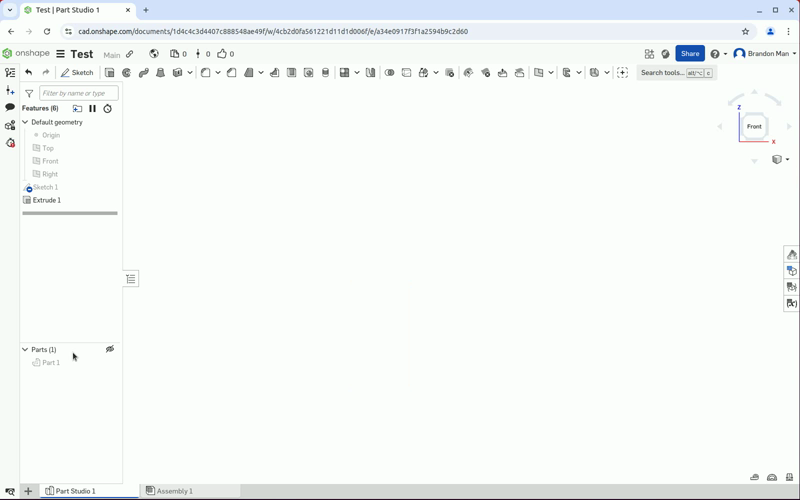
key(space)
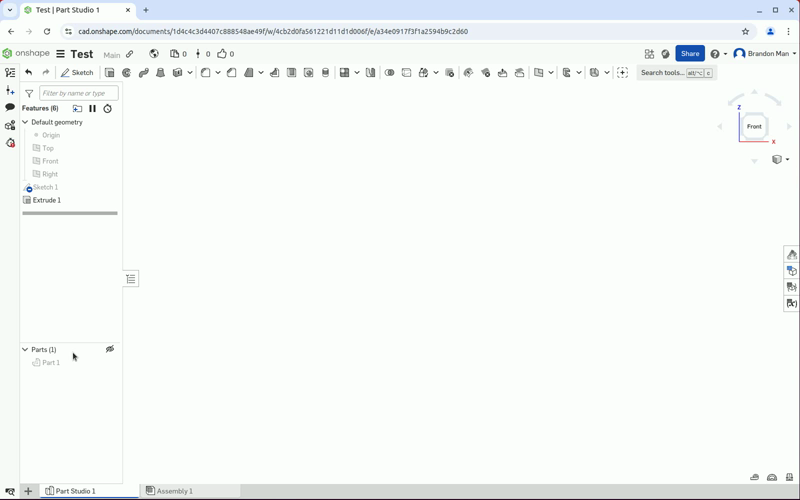
key_down(shift)
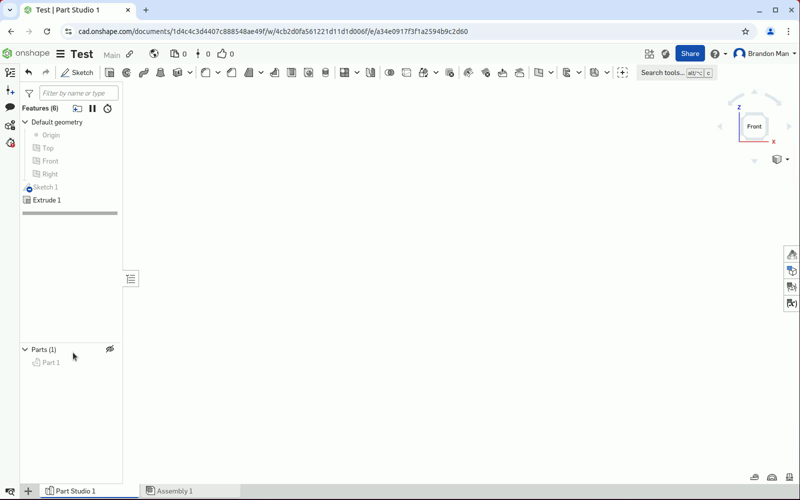
key(left)
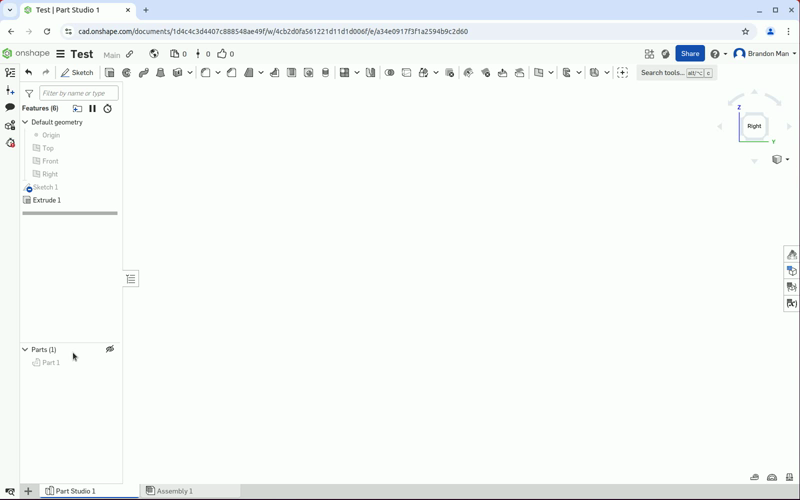
key_up(shift)
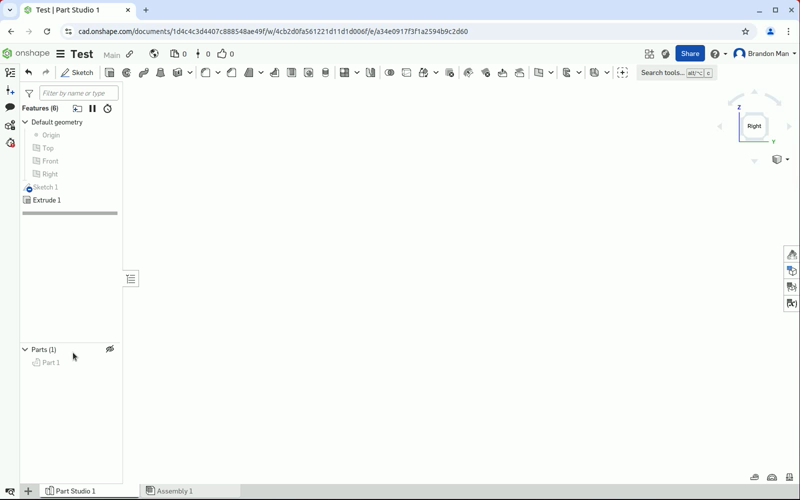
mouse_move(73, 352)
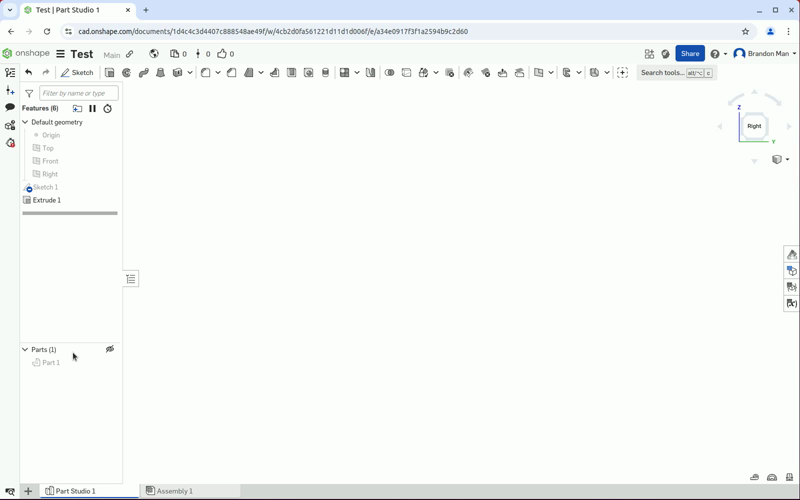
key(shift+y)
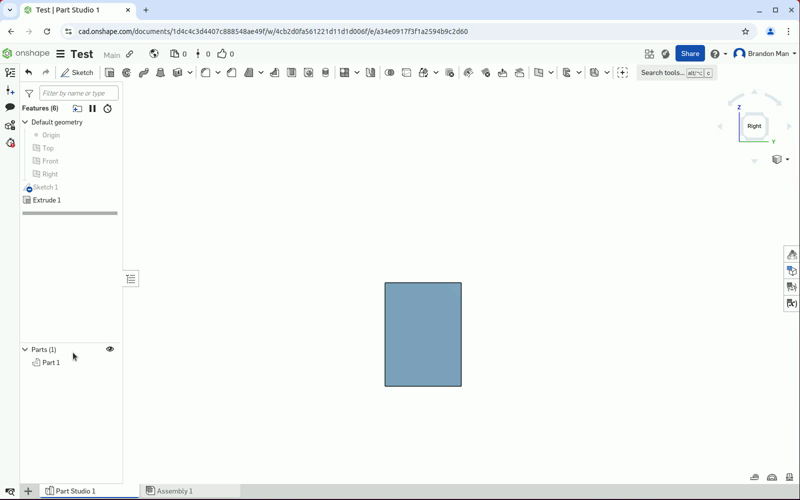
mouse_move(541, 75)
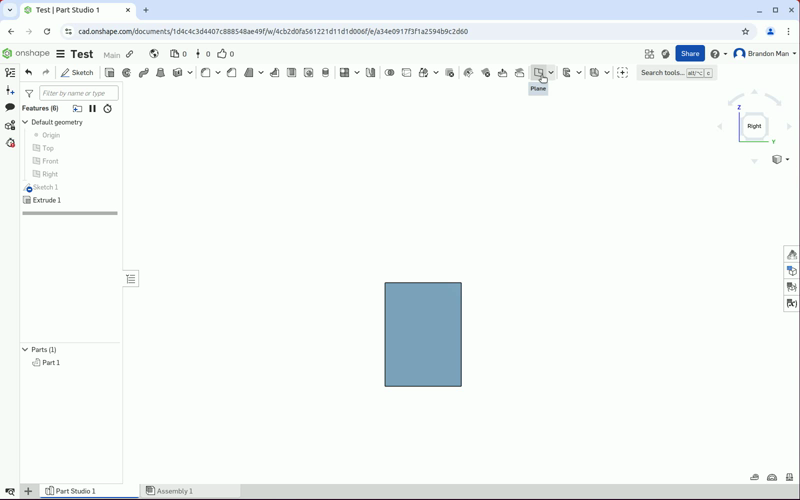
click(541, 75)
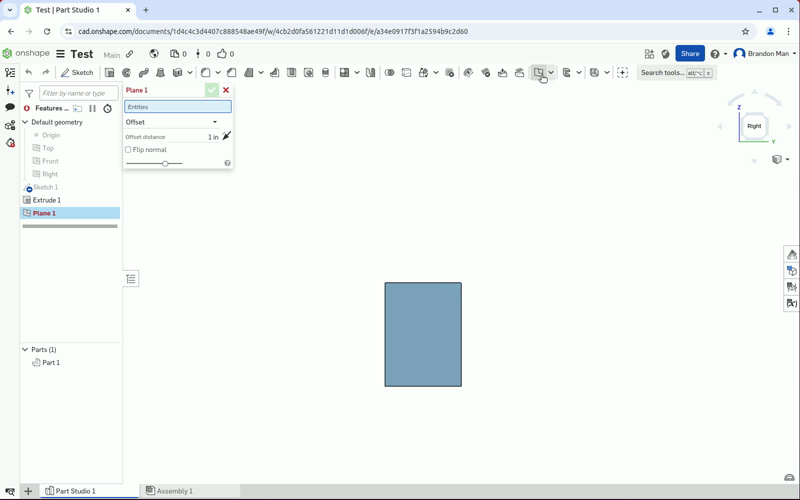
mouse_move(73, 176)
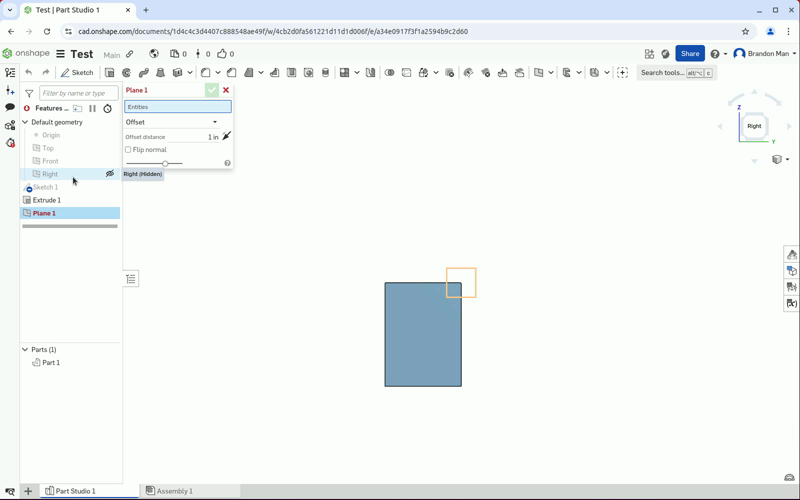
click(73, 176)
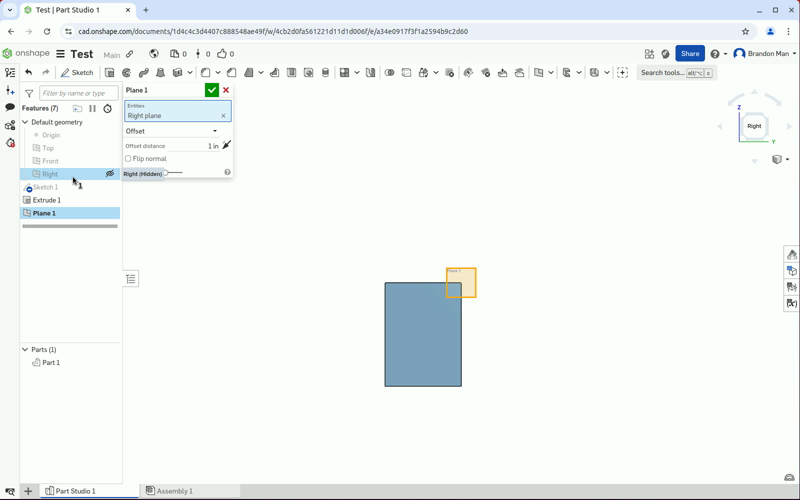
key(tab, 2)
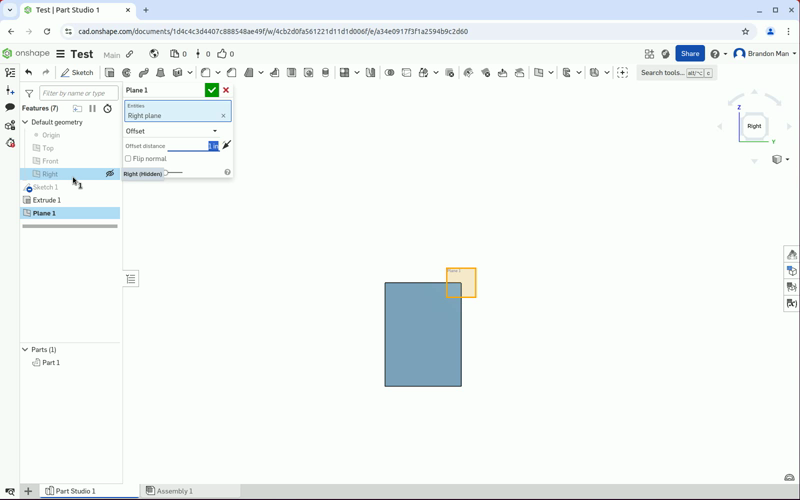
text(10.352)
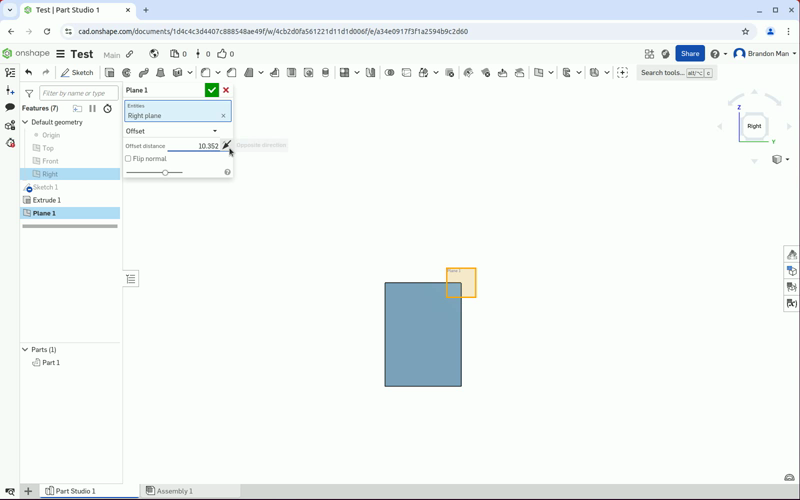
mouse_move(229, 147)
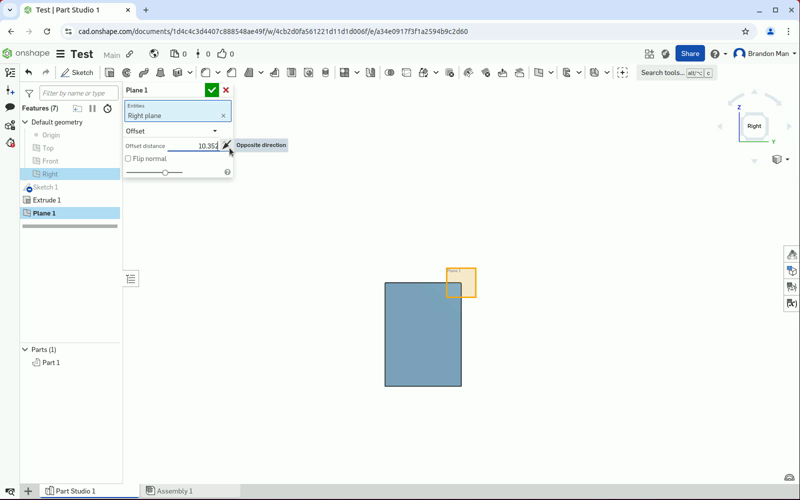
click(229, 147)
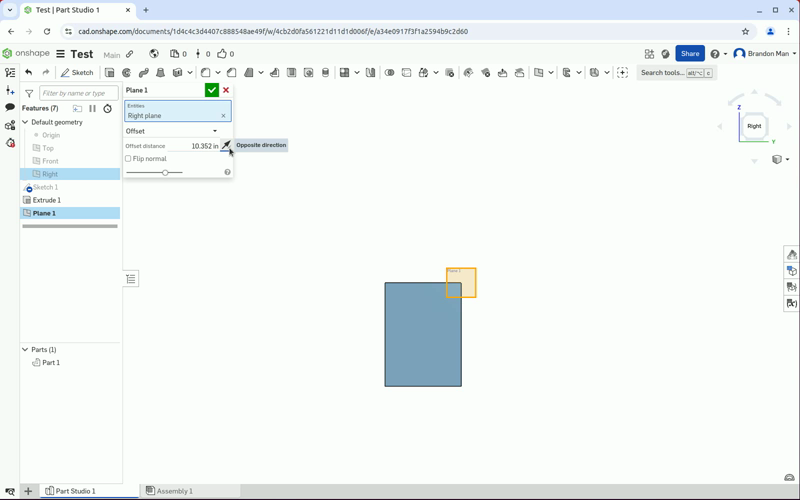
key(enter, 2)
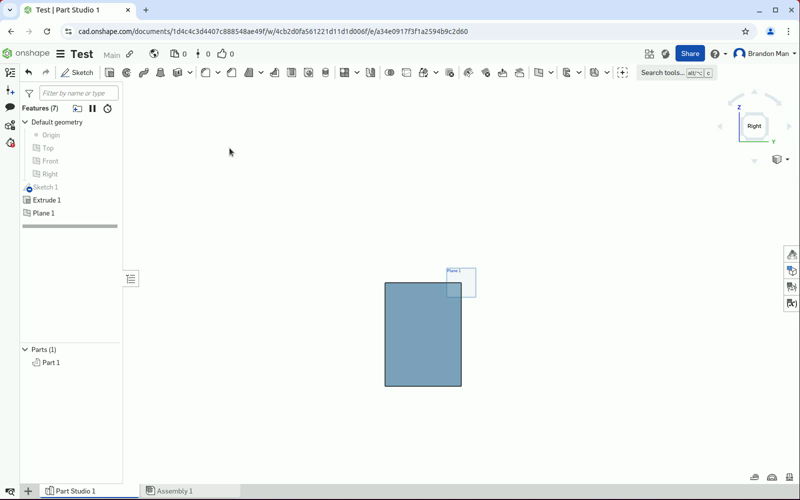
key(shift+s)
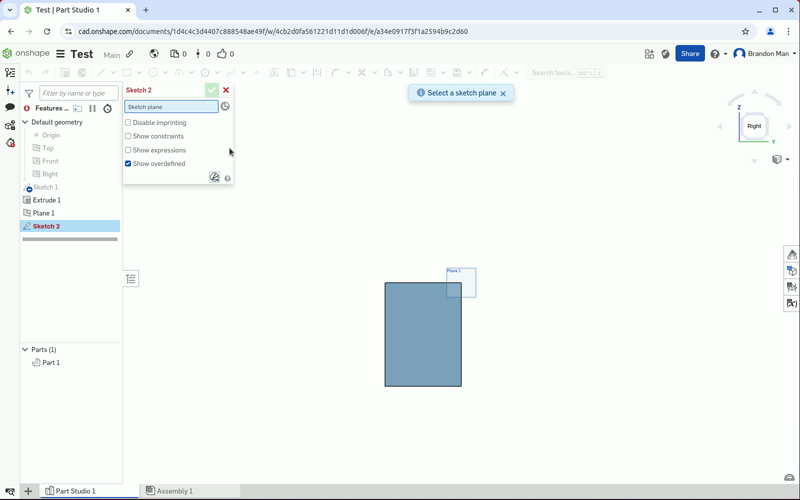
mouse_move(73, 215)
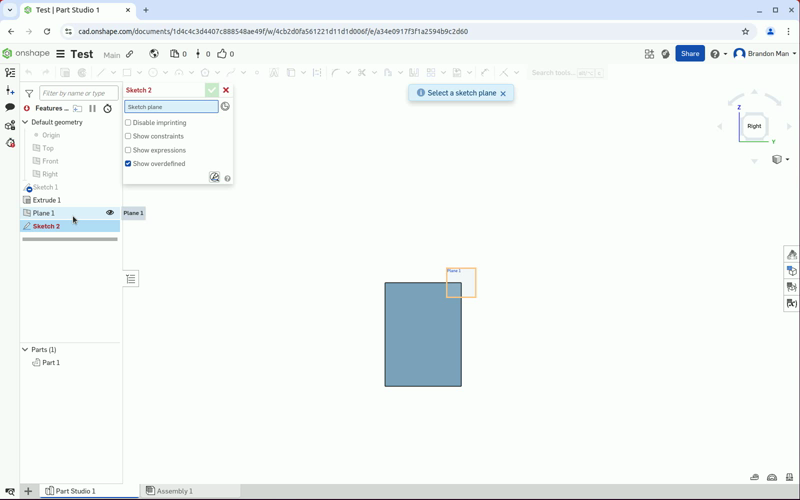
click(73, 215)
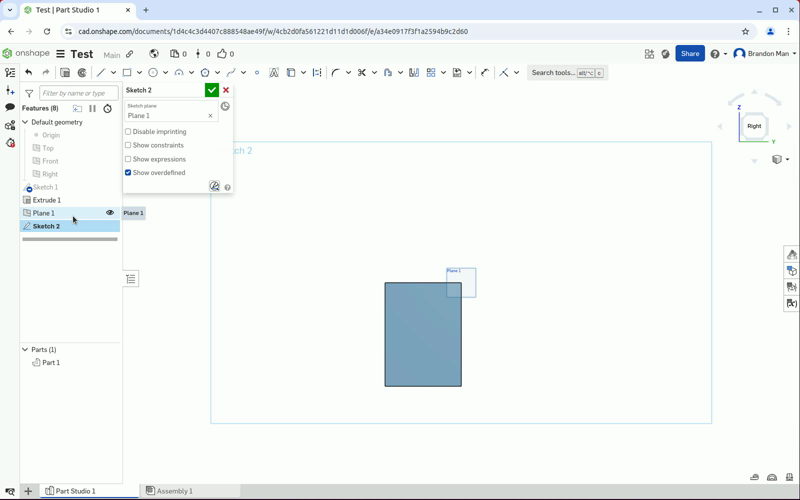
mouse_move(73, 352)
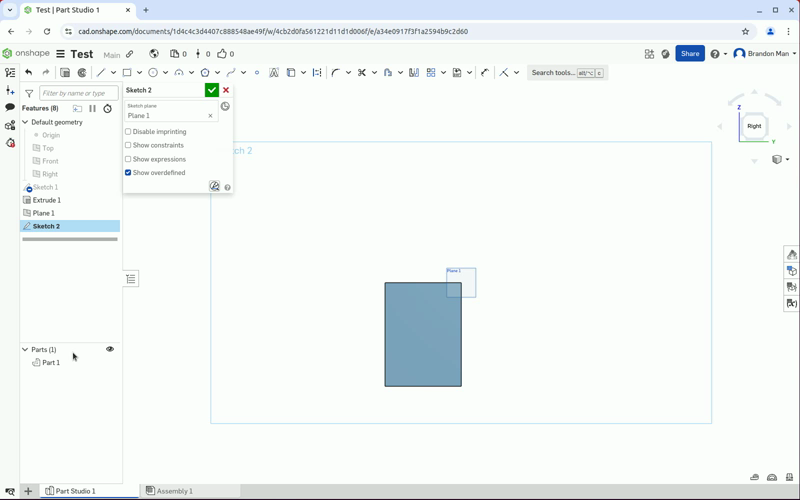
key(y)
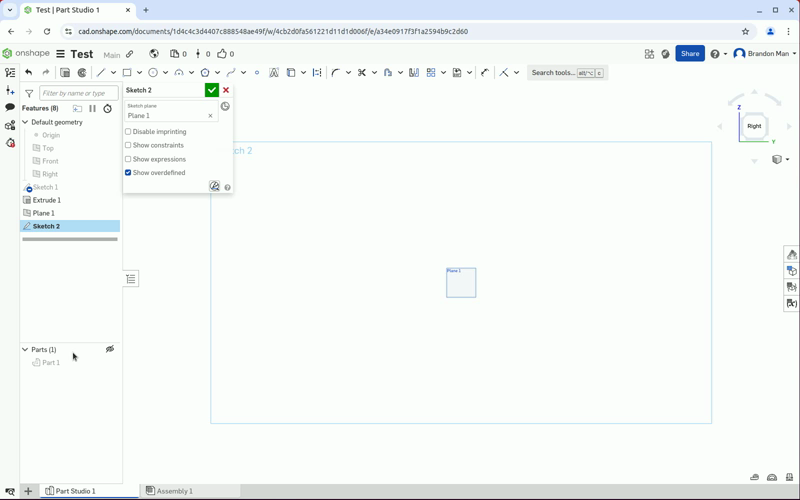
key(l)
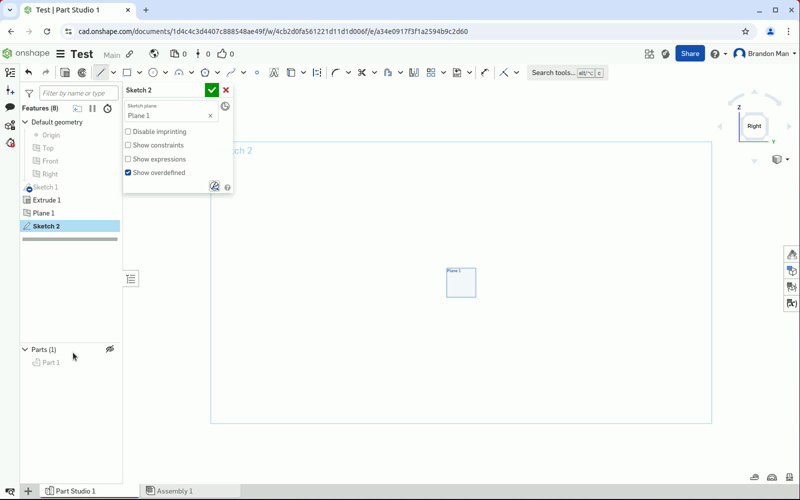
key_down(shift)
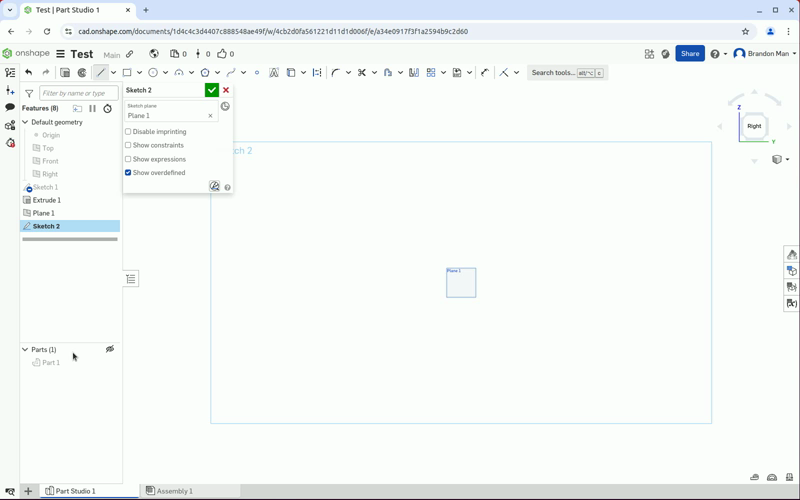
mouse_move(384, 386)
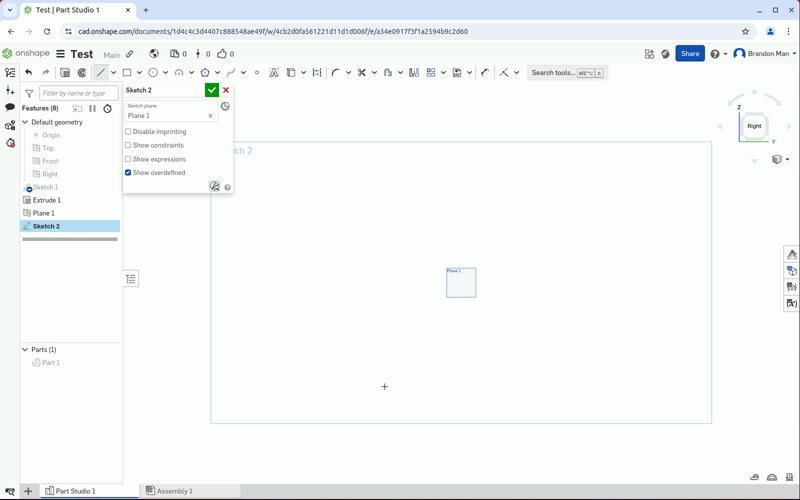
click(384, 386)
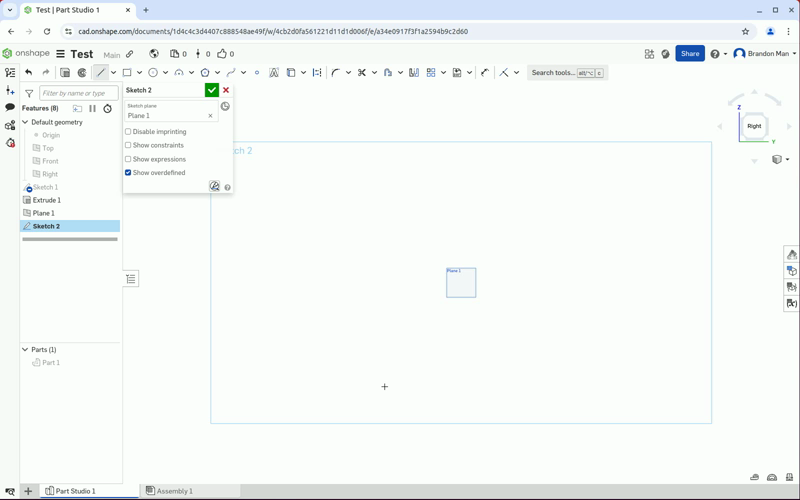
key_up(shift)
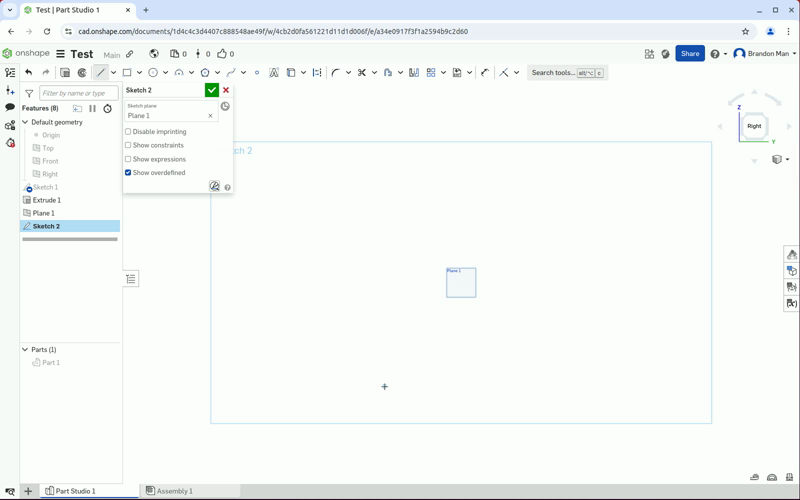
key_down(shift)
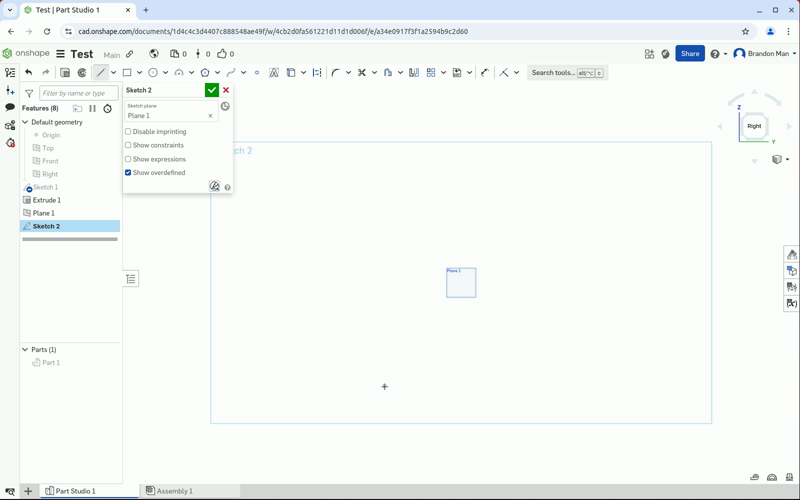
mouse_move(460, 386)
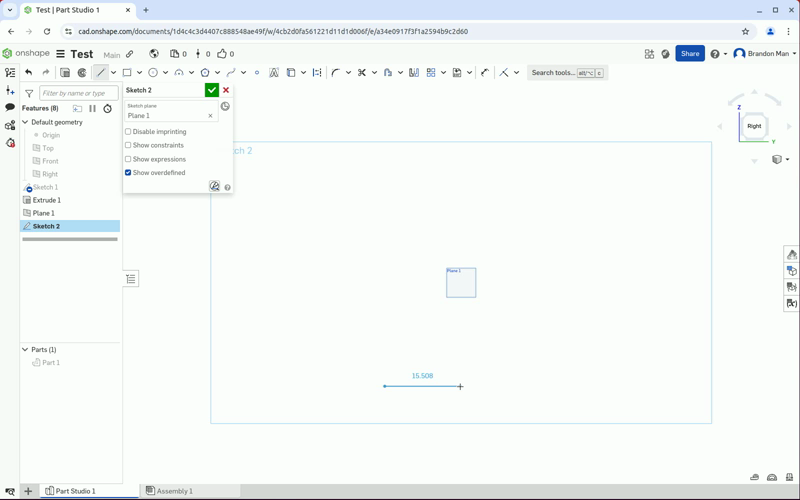
click(460, 386)
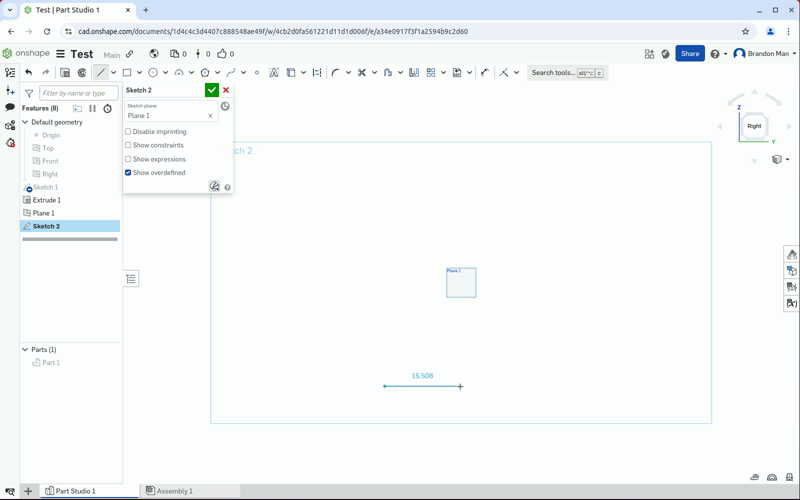
key_up(shift)
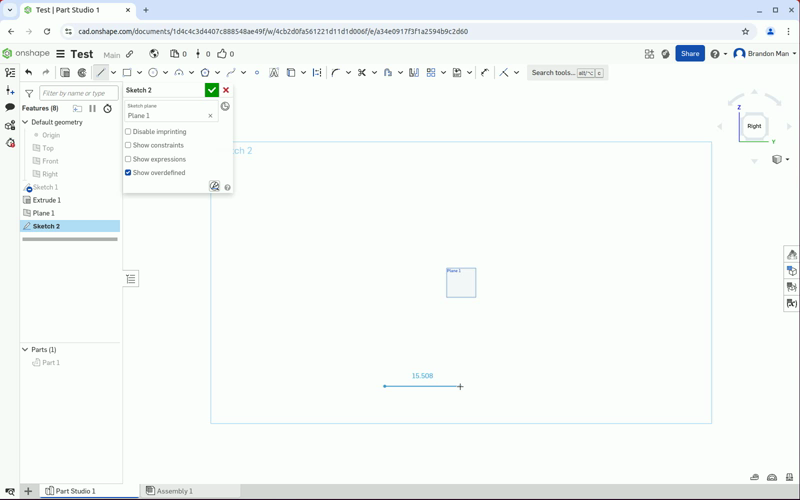
key_down(shift)
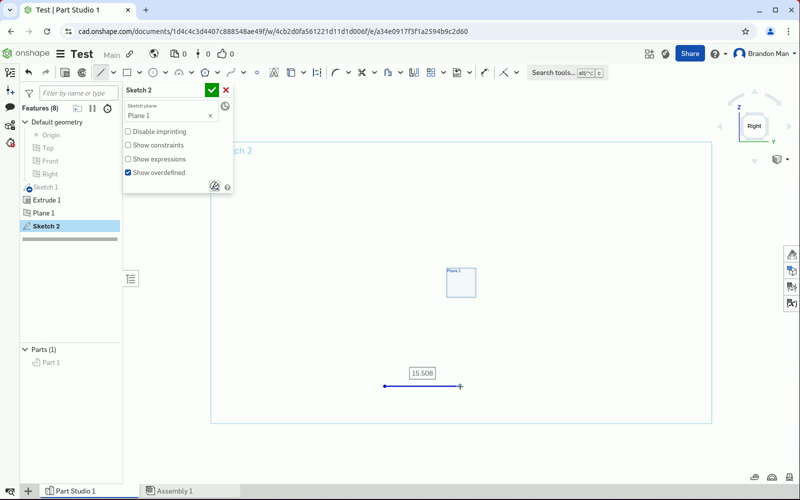
mouse_move(460, 282)
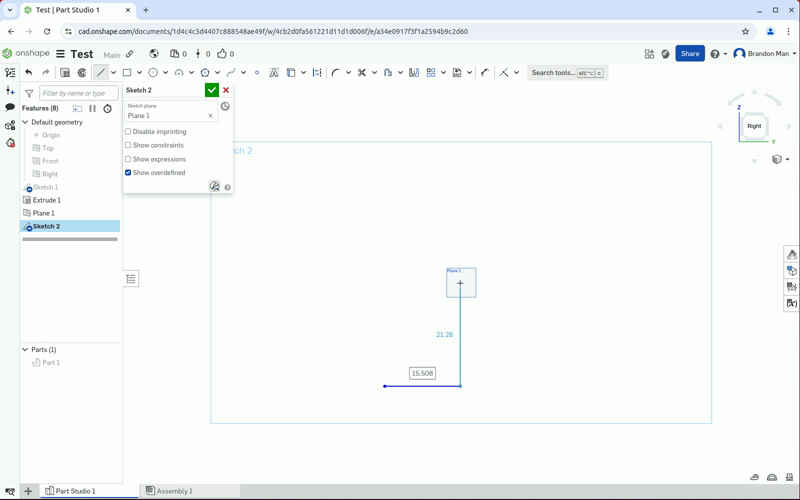
click(460, 282)
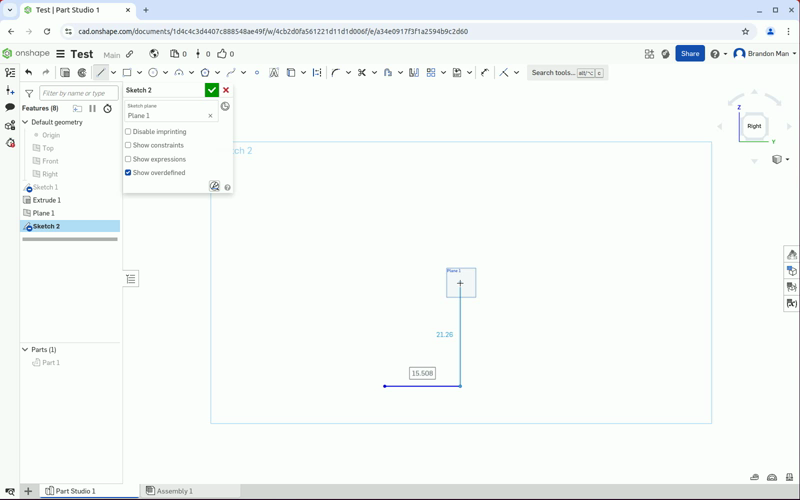
key_up(shift)
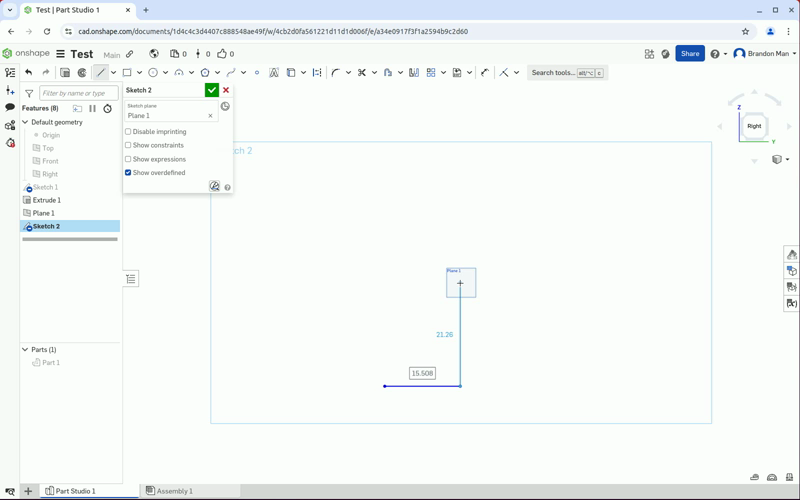
key_down(shift)
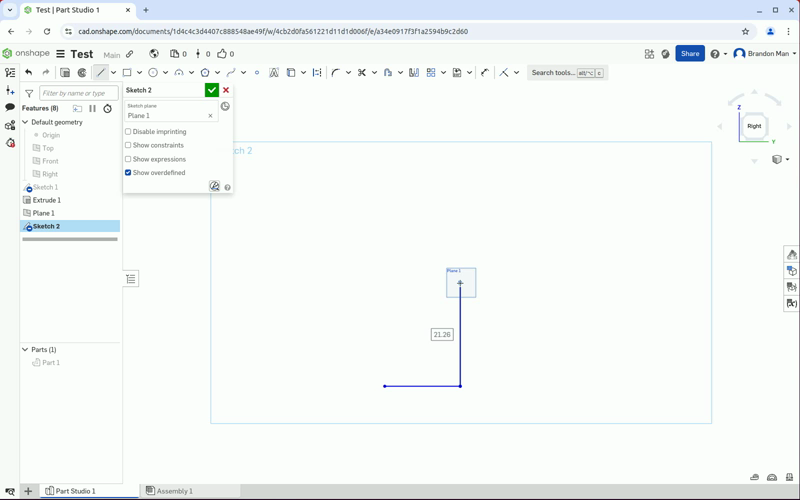
mouse_move(490, 282)
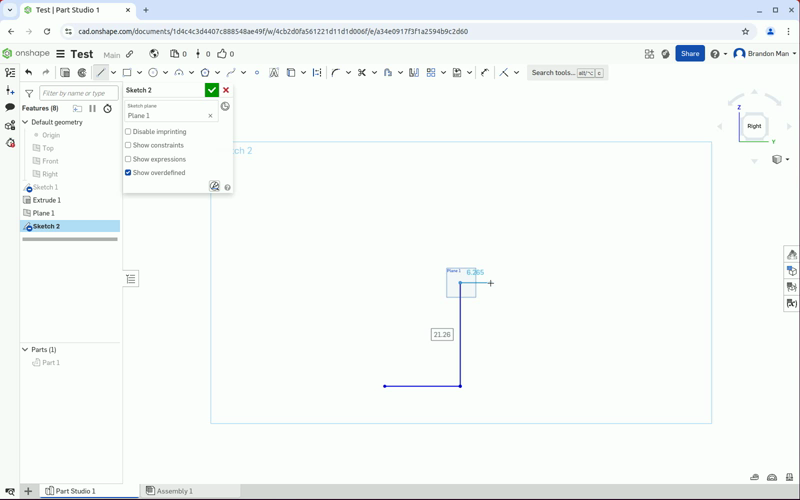
mouse_move(438, 282)
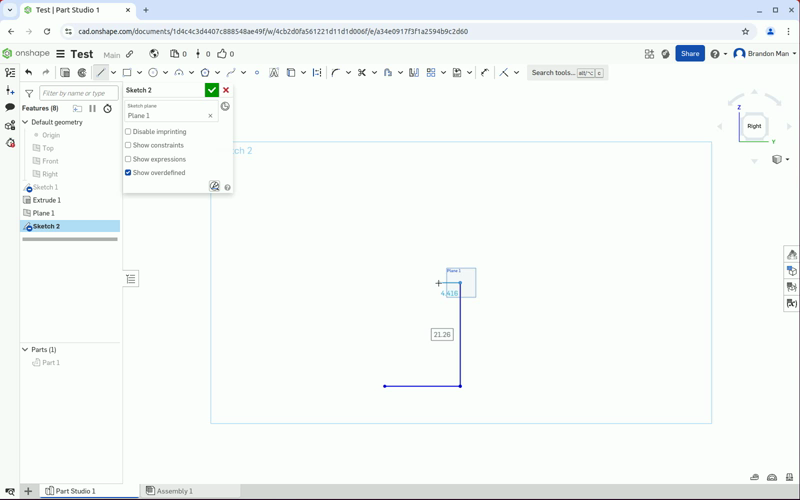
click(438, 282)
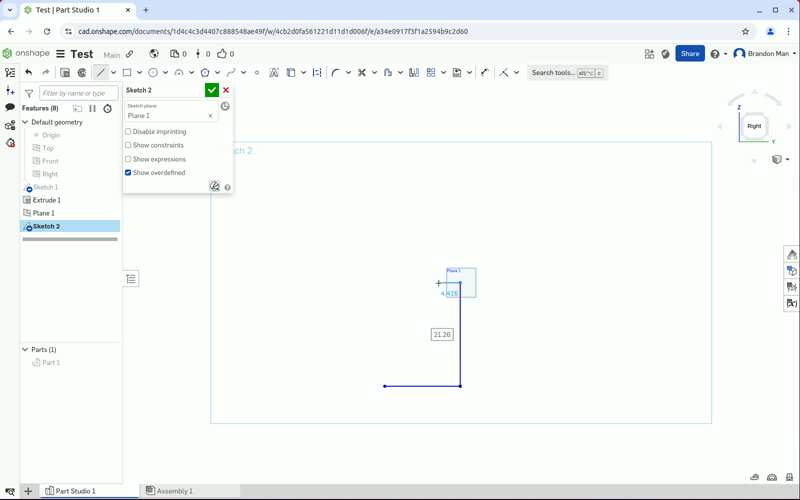
key_up(shift)
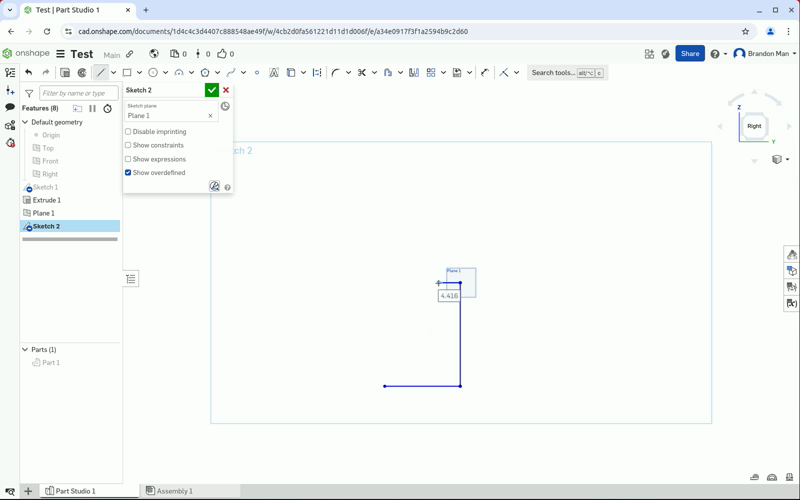
key_down(shift)
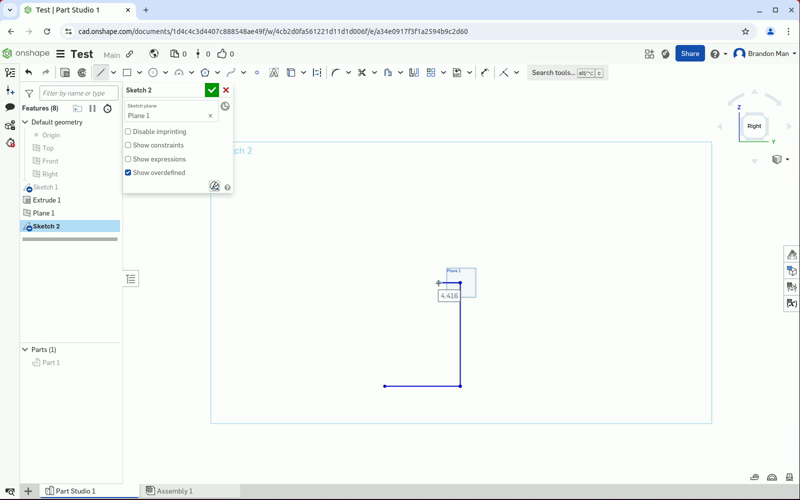
mouse_move(384, 364)
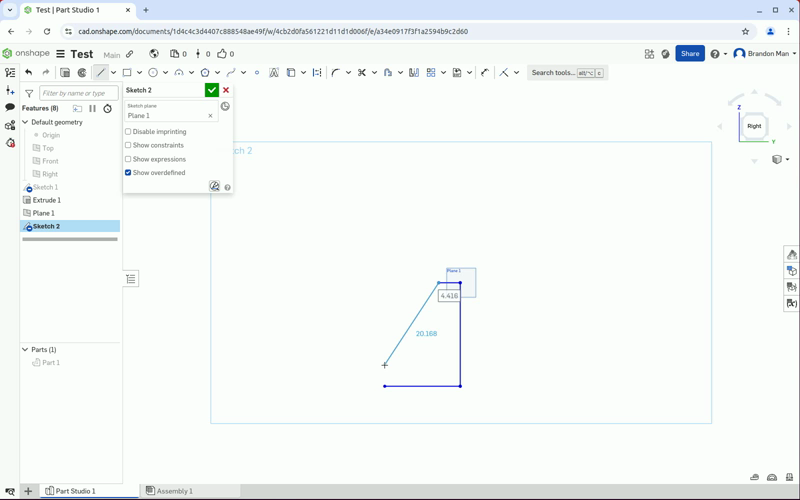
click(384, 364)
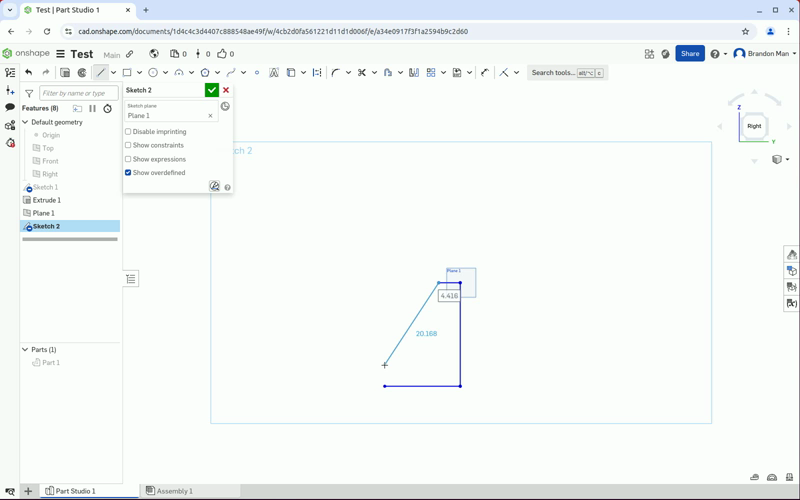
key_up(shift)
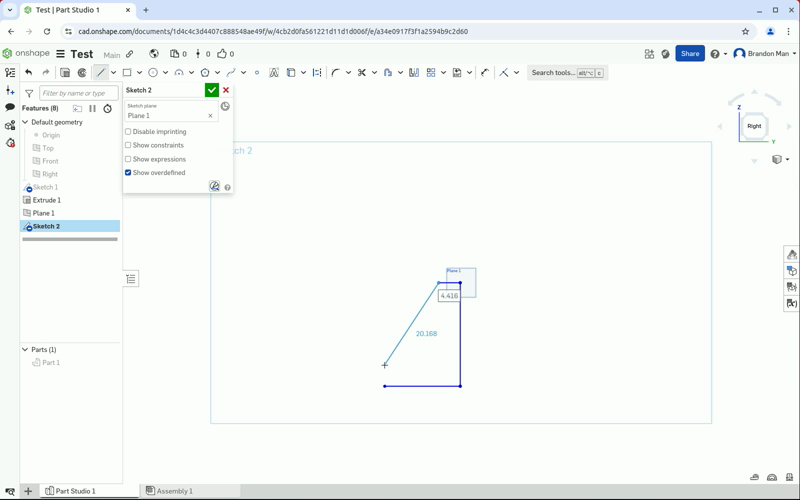
mouse_move(414, 364)
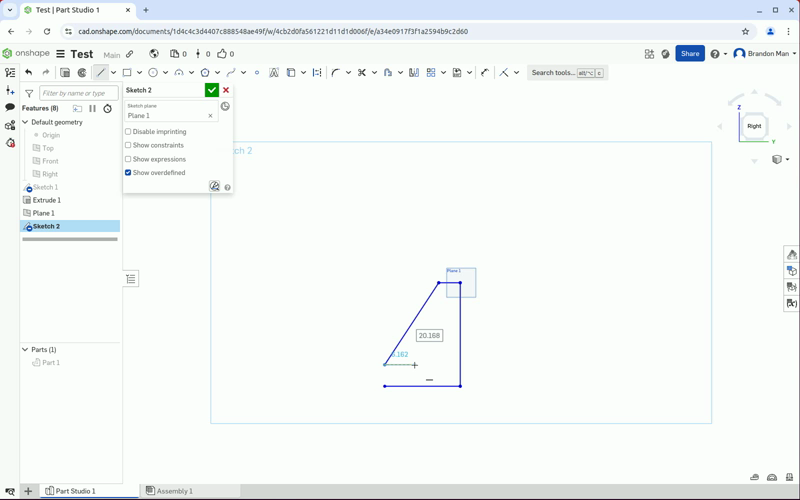
key_down(shift)
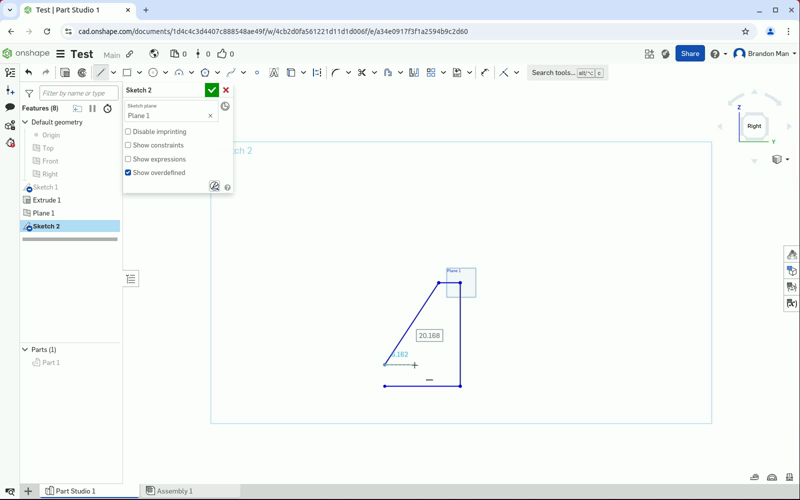
mouse_move(384, 386)
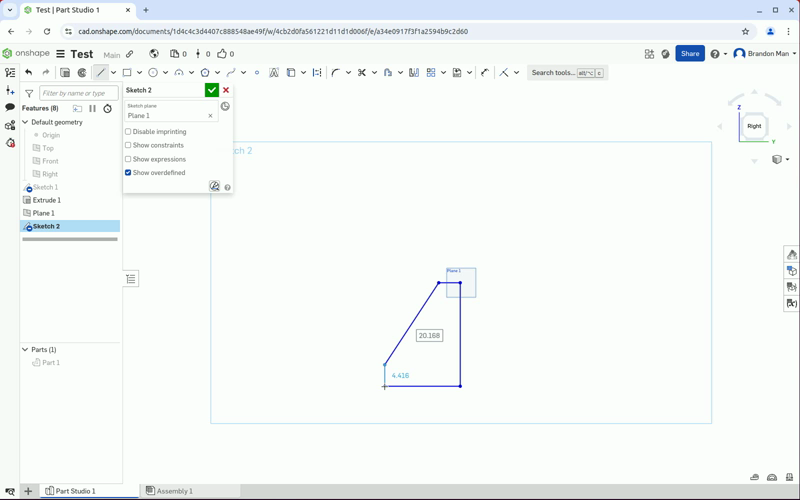
key_up(shift)
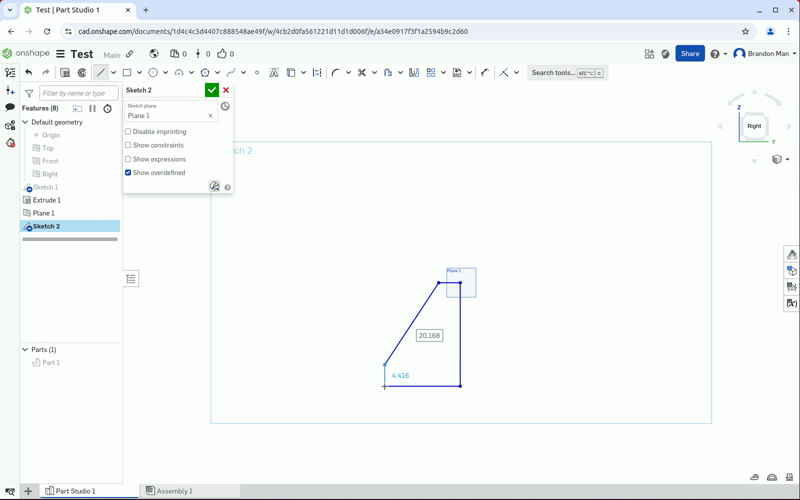
click(384, 386)
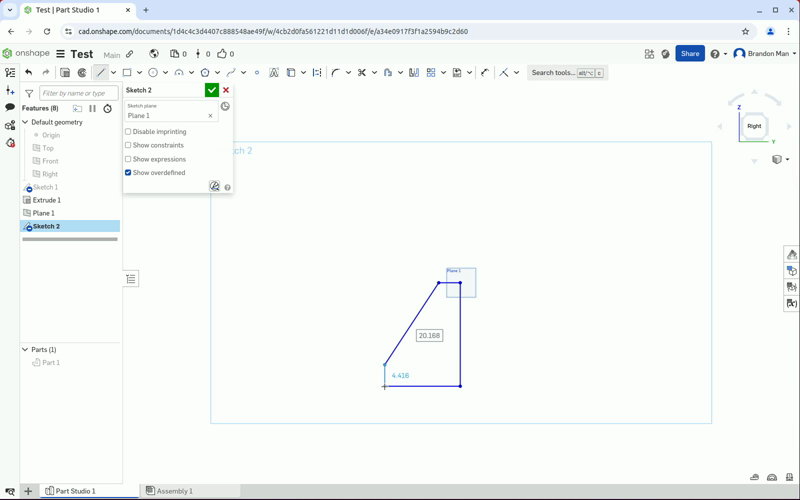
key(esc)
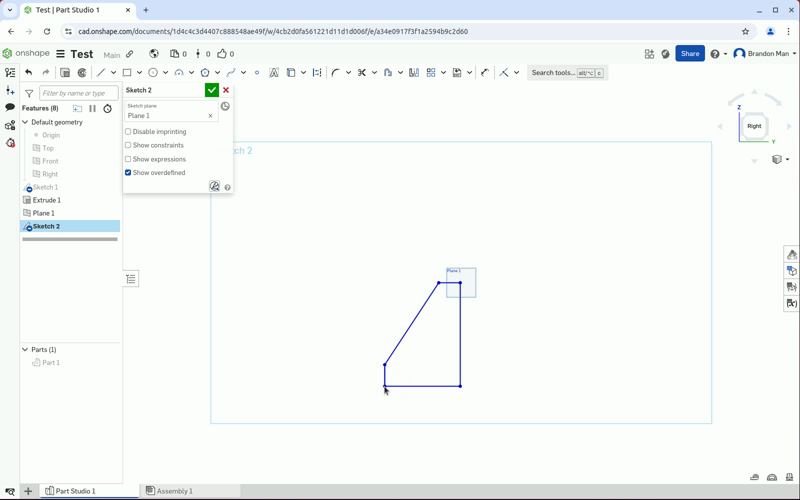
mouse_move(408, 346)
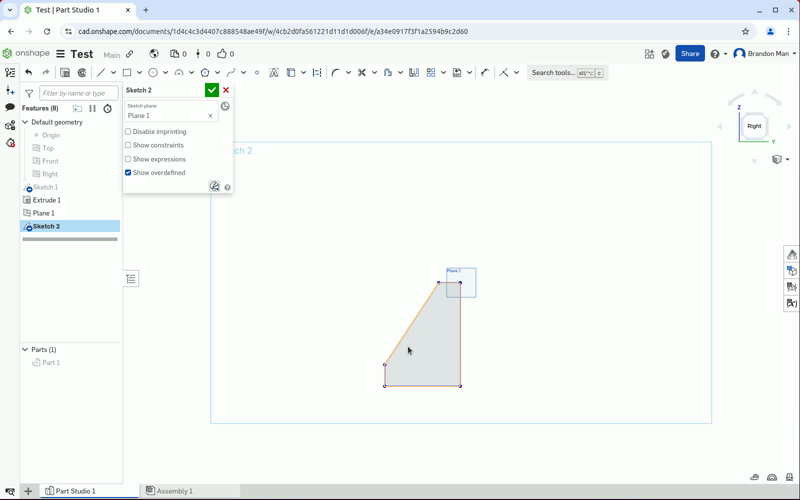
click(408, 346)
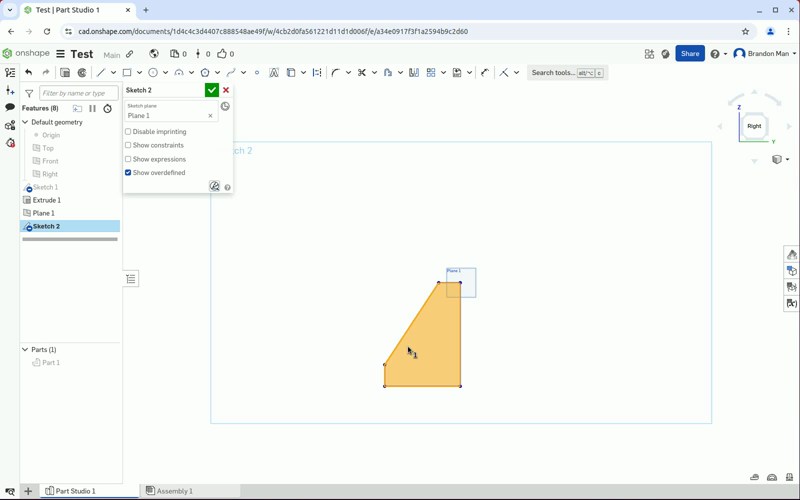
mouse_move(73, 352)
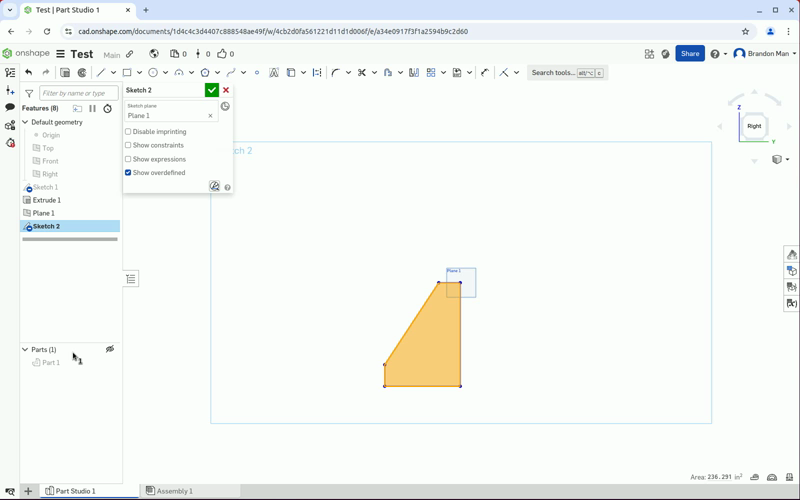
key(shift+y)
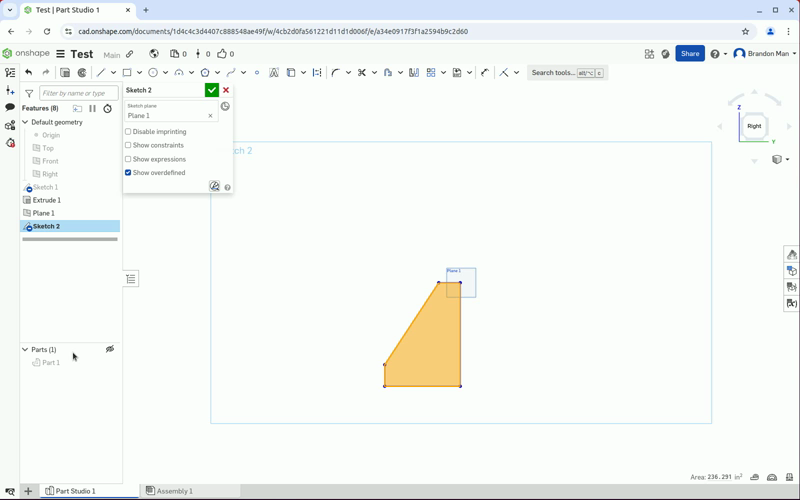
key(shift+e)
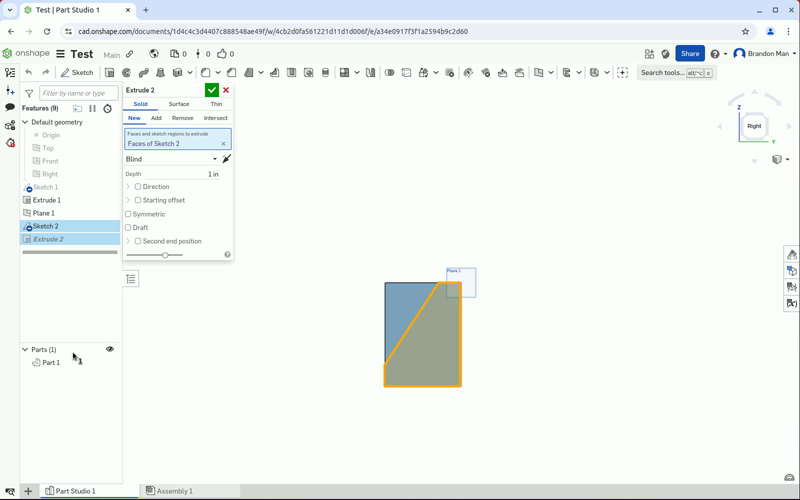
mouse_move(143, 106)
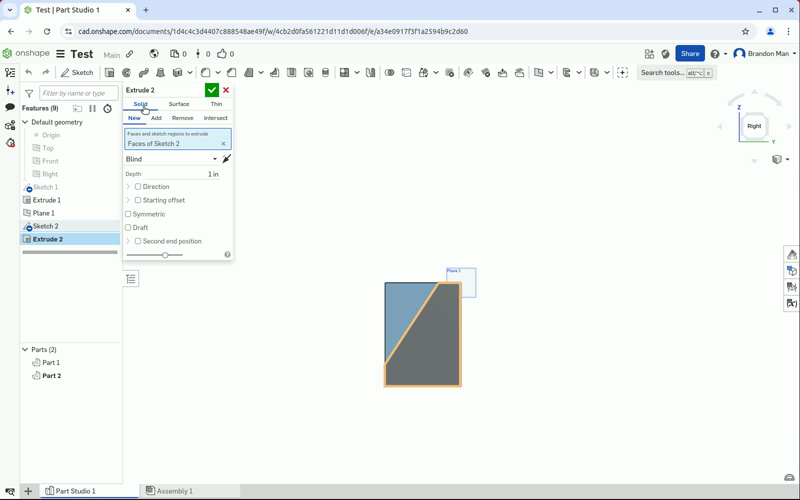
click(143, 106)
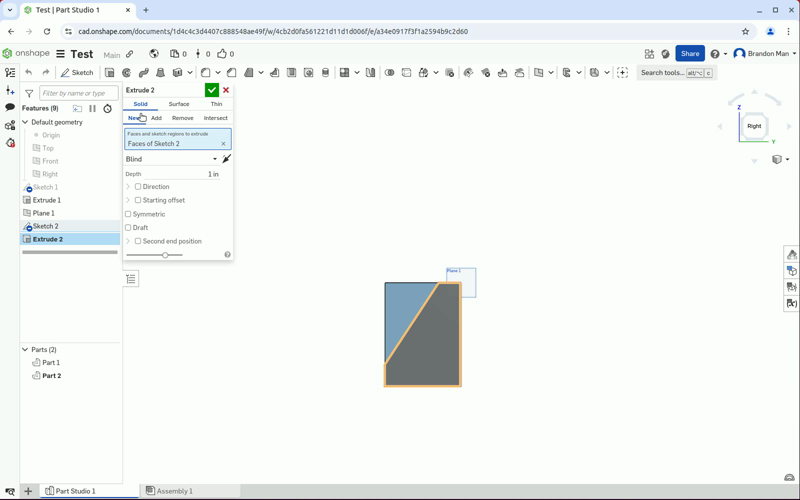
mouse_move(137, 120)
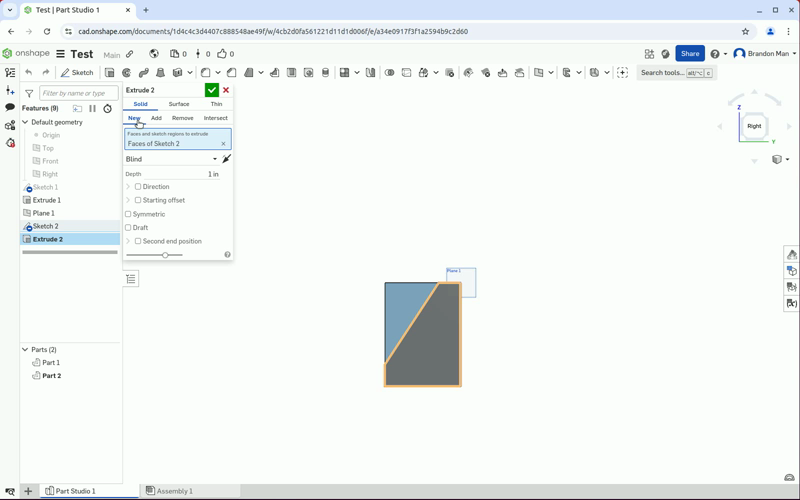
click(137, 120)
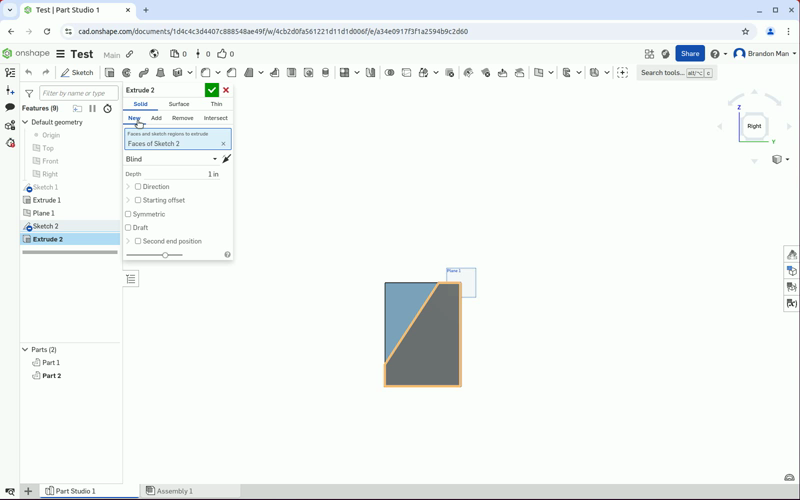
key(tab, 4)
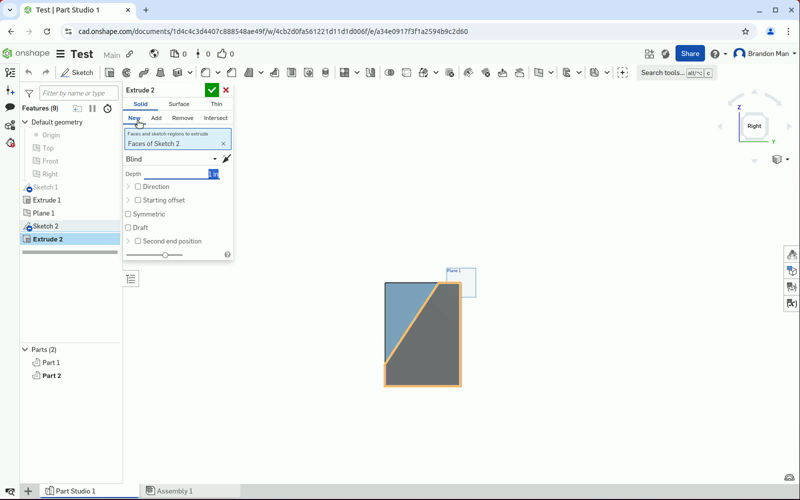
text(21.183)
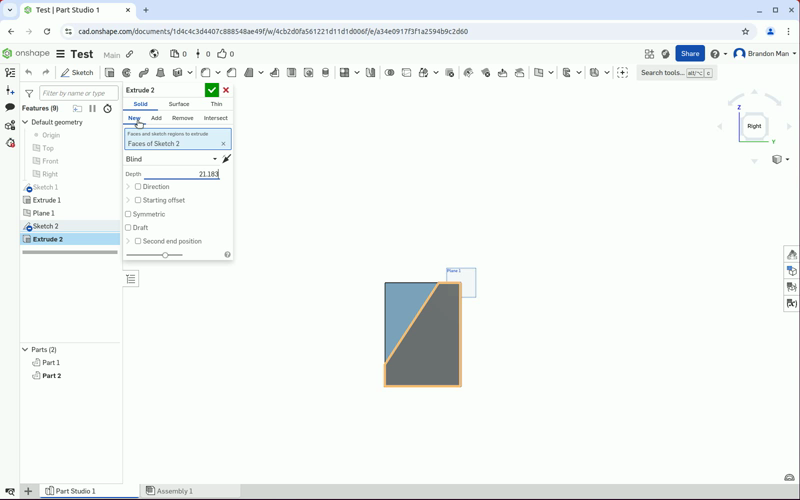
key(enter)
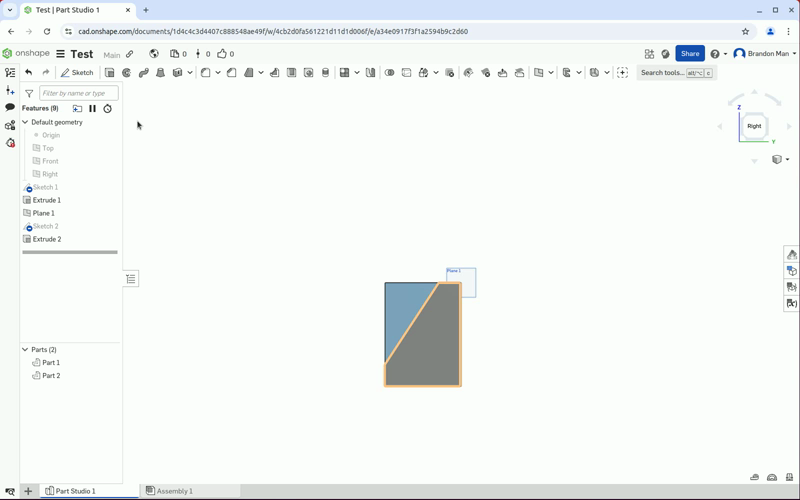
key(shift+h)
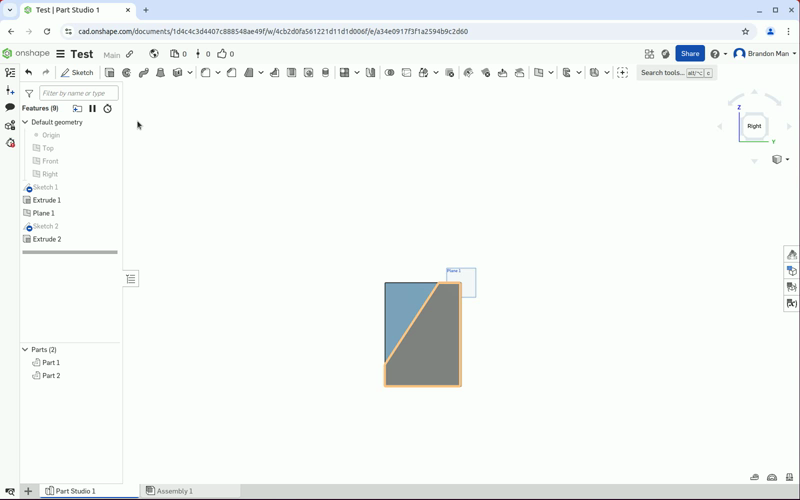
key(shift+h)
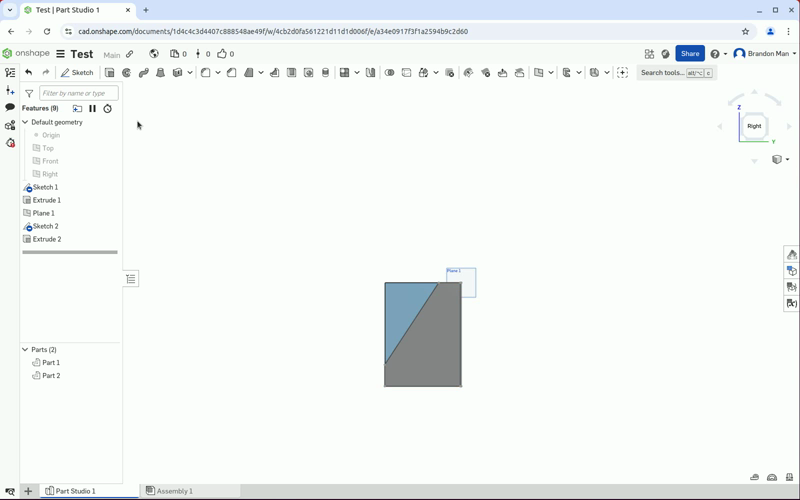
key(shift+7)
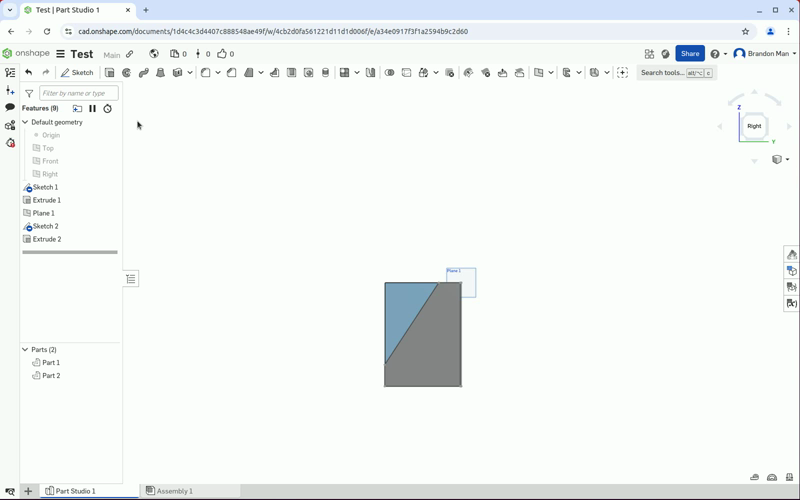
key(right, 2)
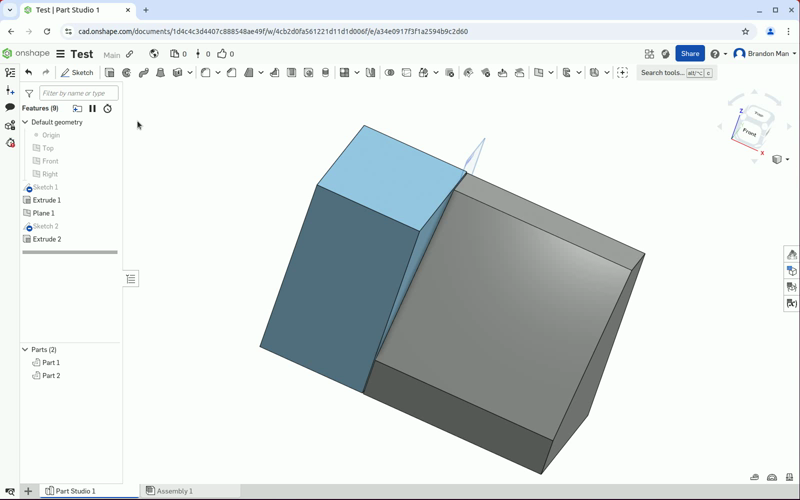
key(down, 2)
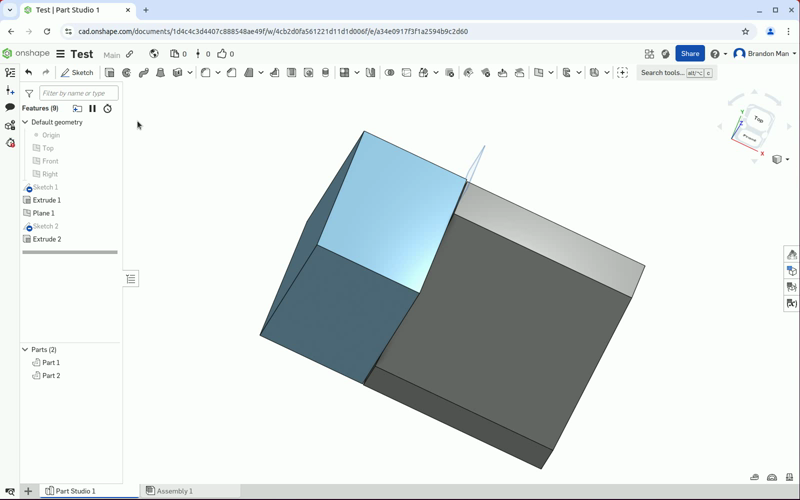
key(up, 2)
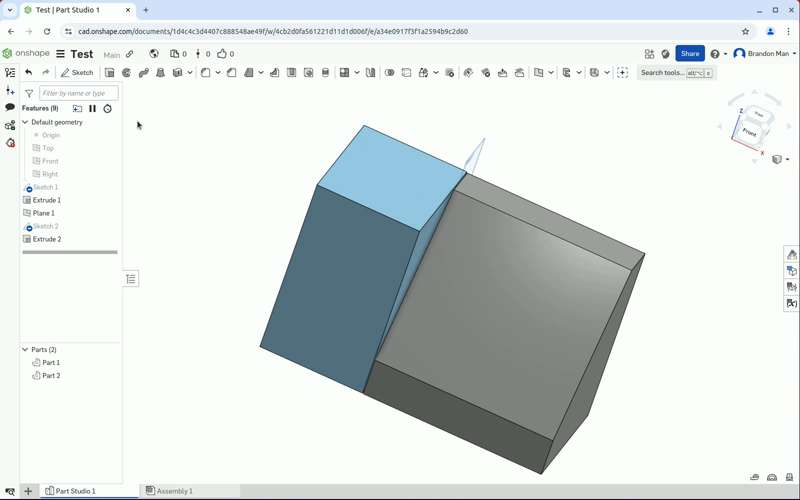
key(left, 2)
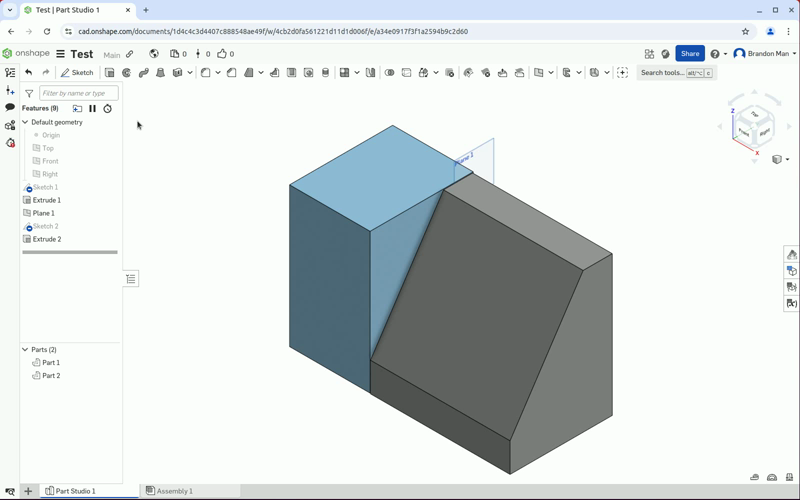
mouse_move(73, 189)
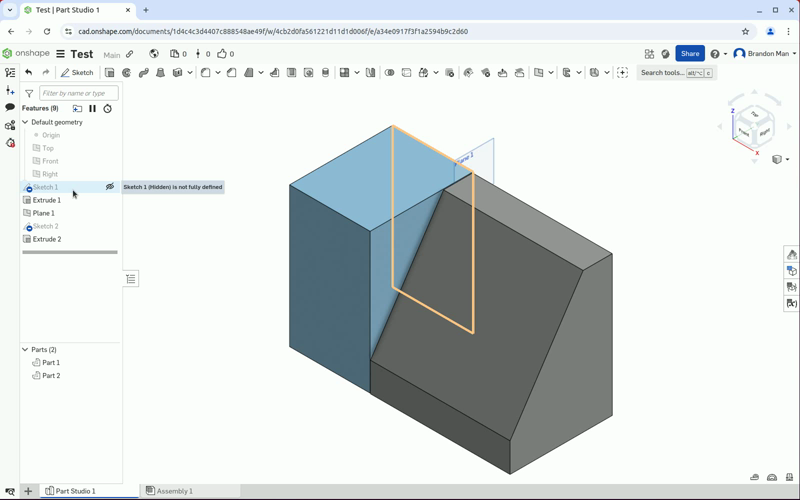
click(73, 189)